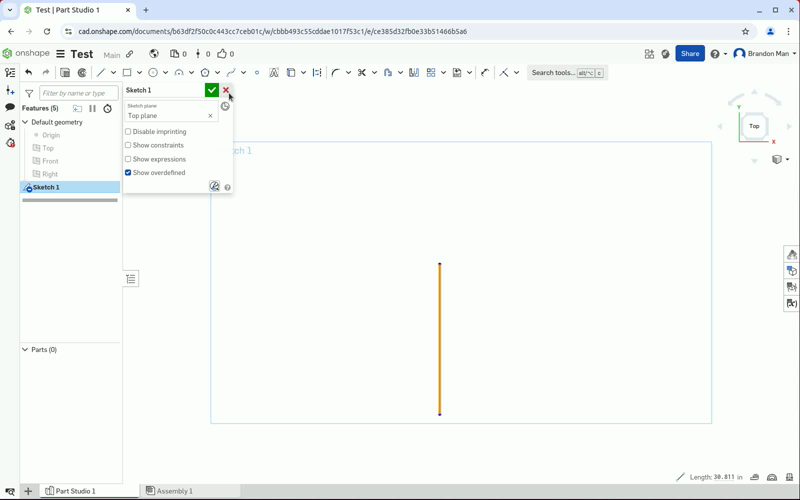
key(shift+h)
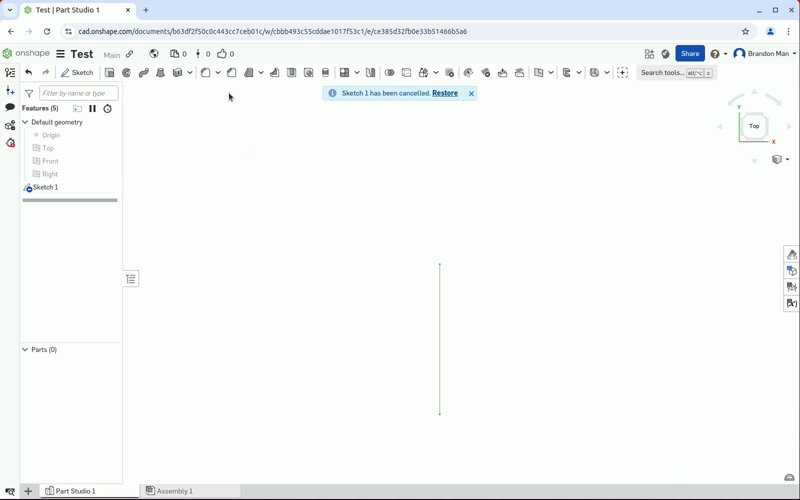
key(shift+s)
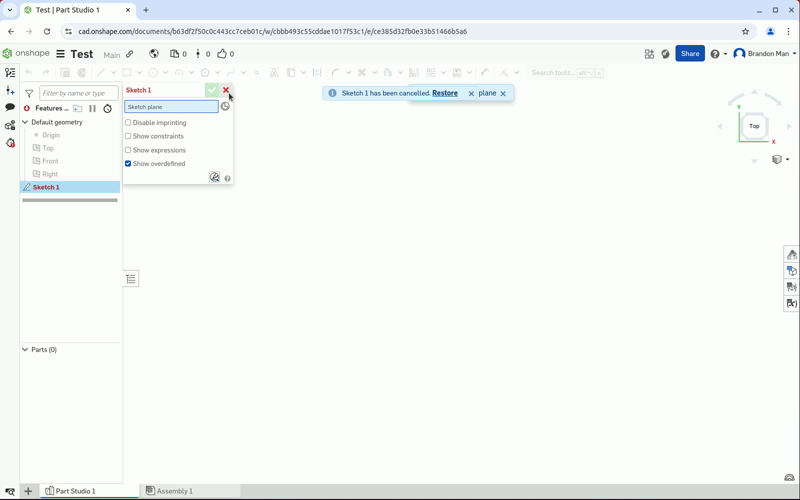
mouse_move(73, 150)
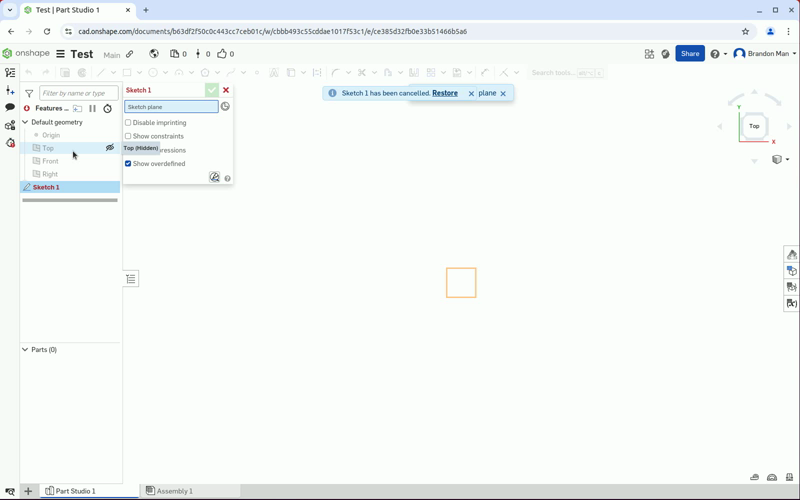
click(73, 150)
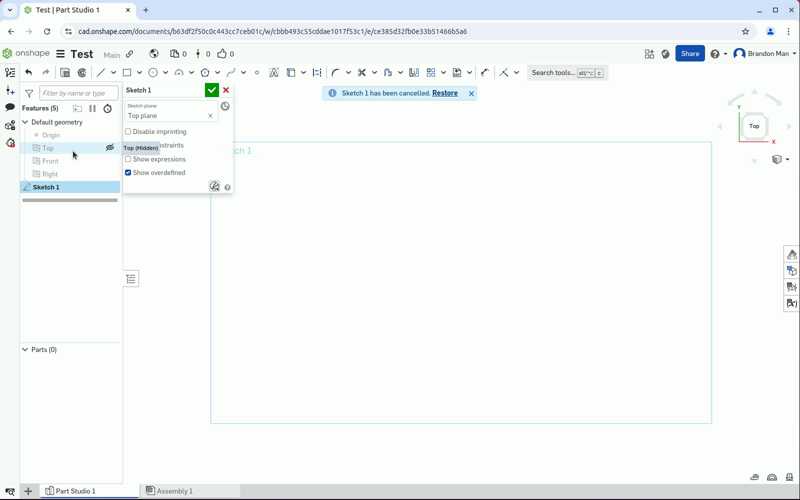
mouse_move(73, 352)
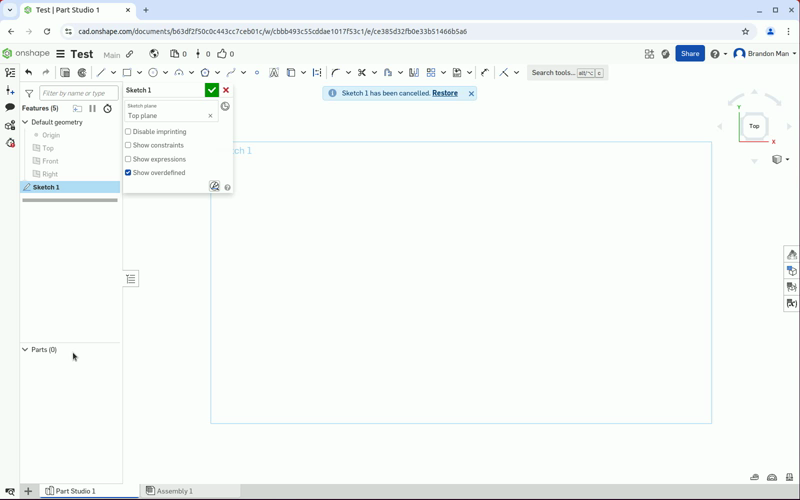
key(y)
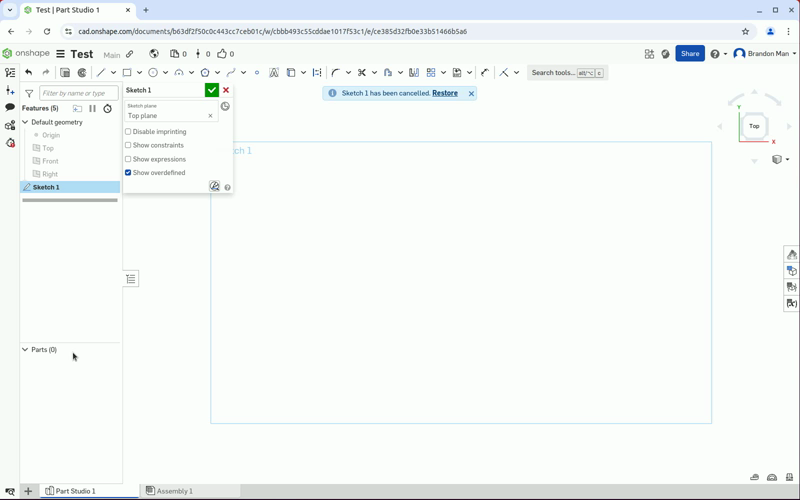
key(c)
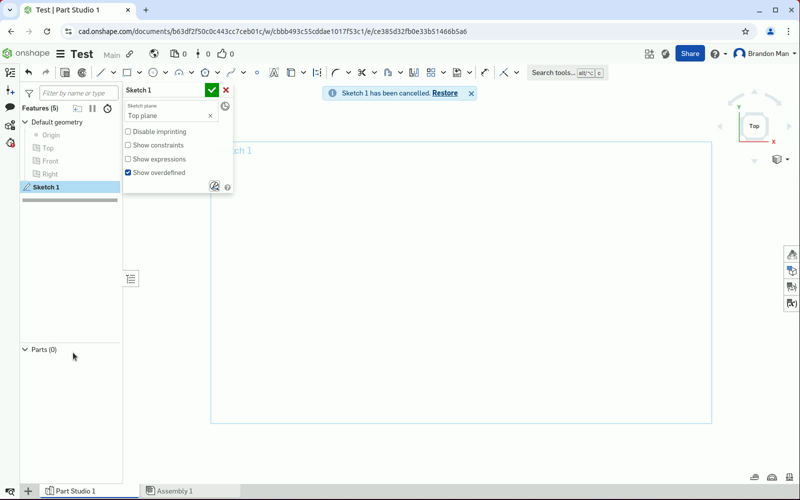
key_down(shift)
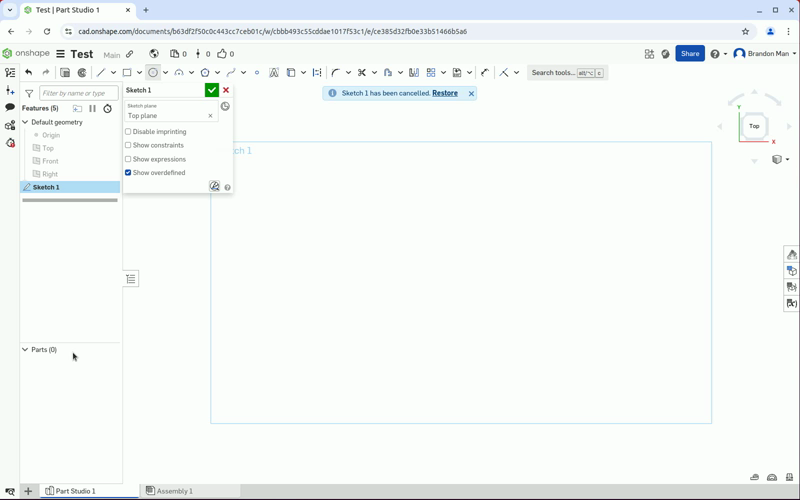
mouse_move(371, 239)
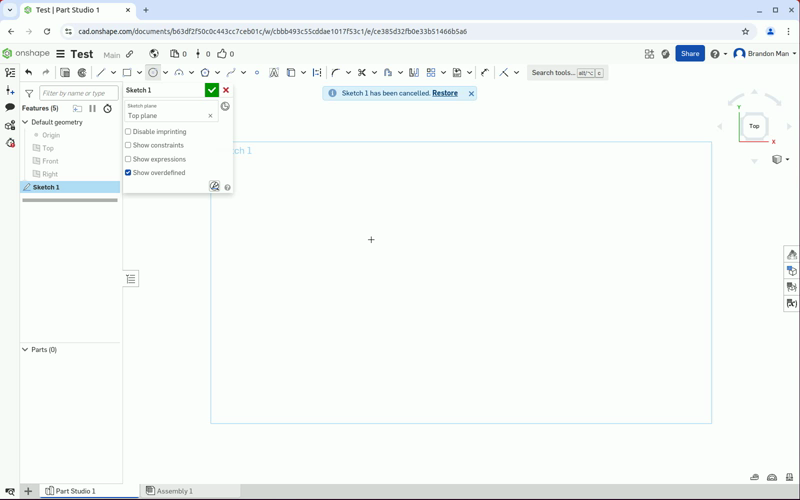
click(371, 239)
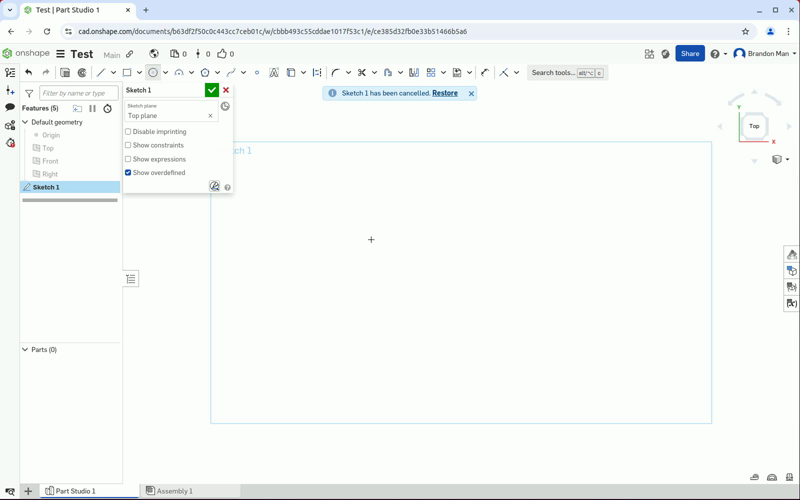
key_up(shift)
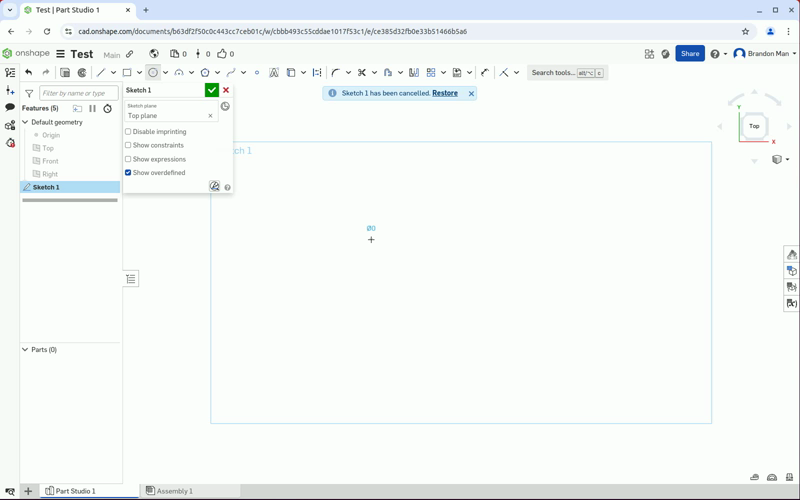
mouse_move(393, 239)
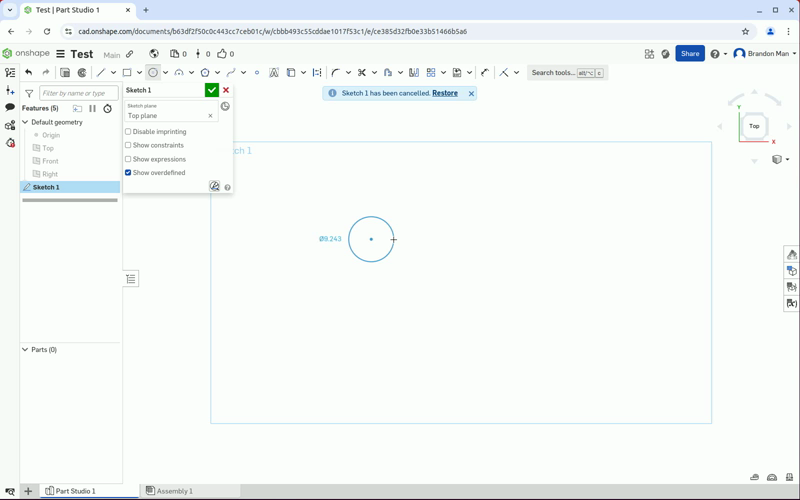
click(393, 239)
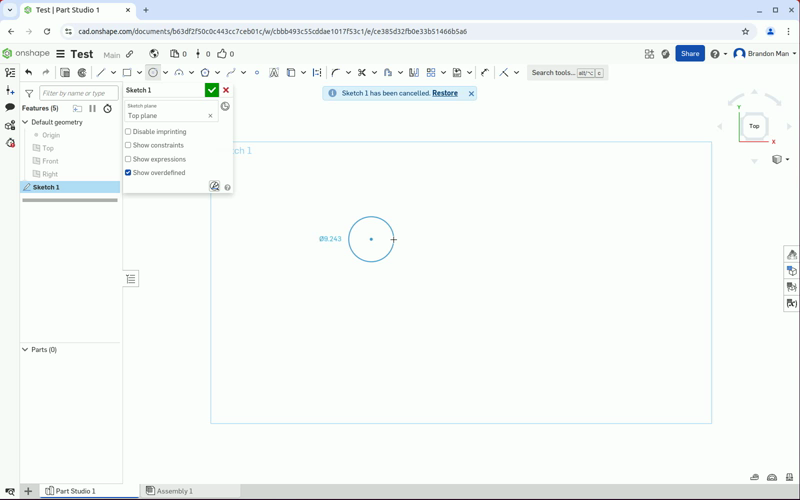
key(esc)
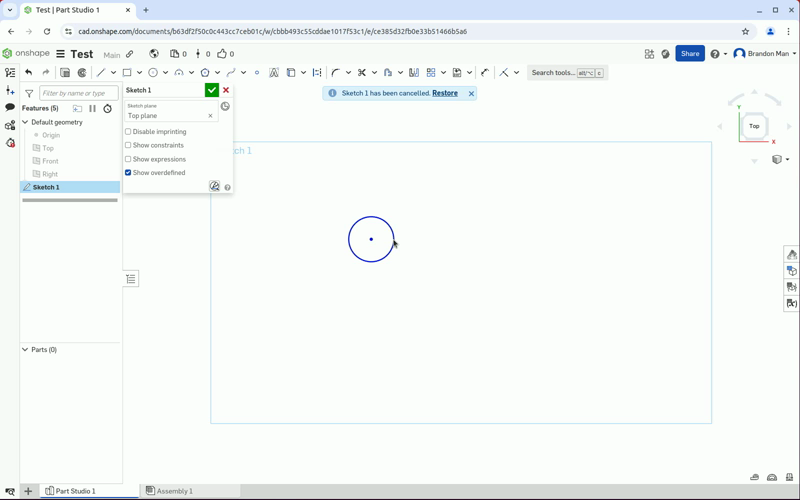
mouse_move(356, 239)
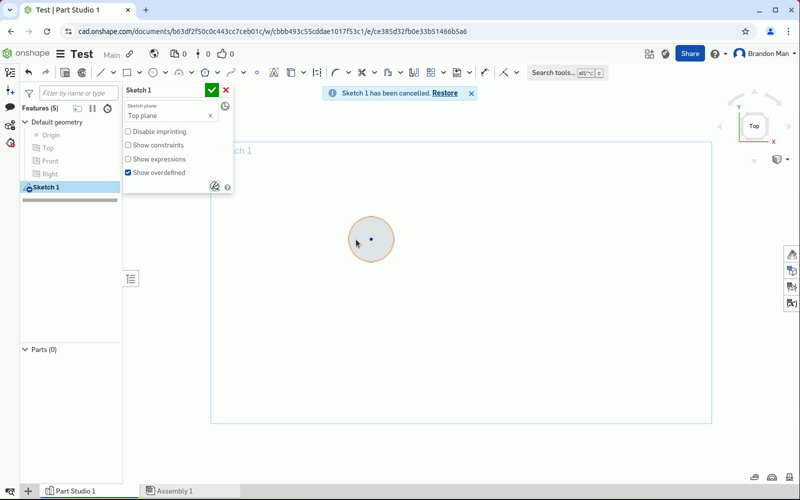
scroll(6)
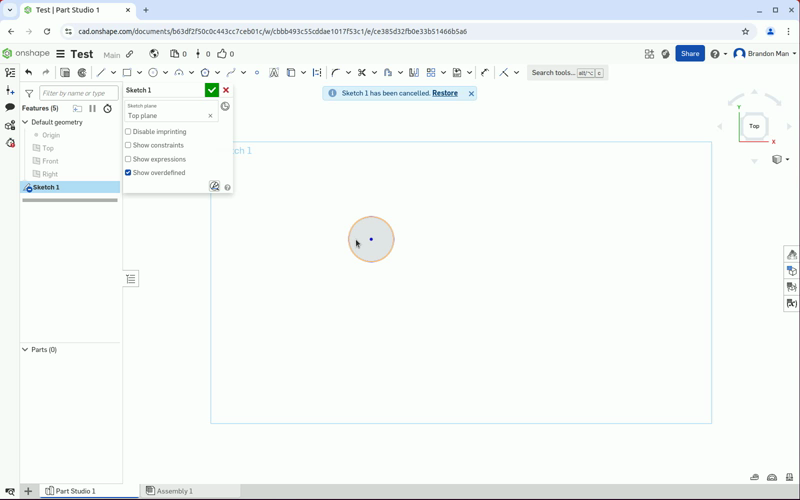
scroll(6)
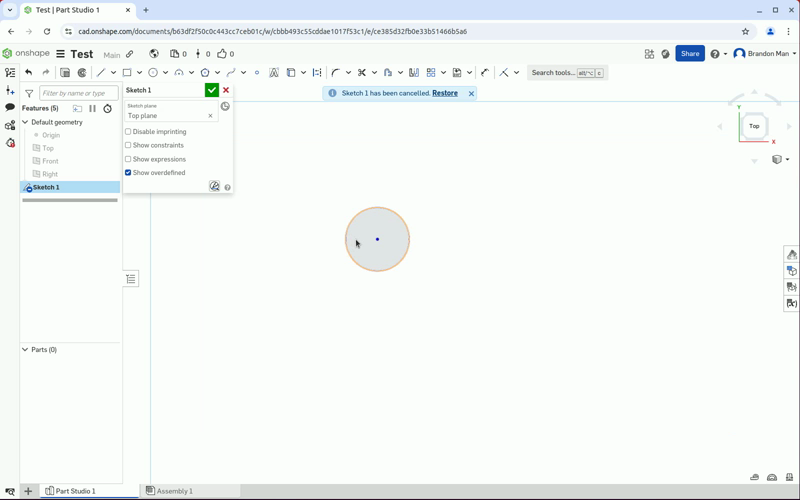
scroll(6)
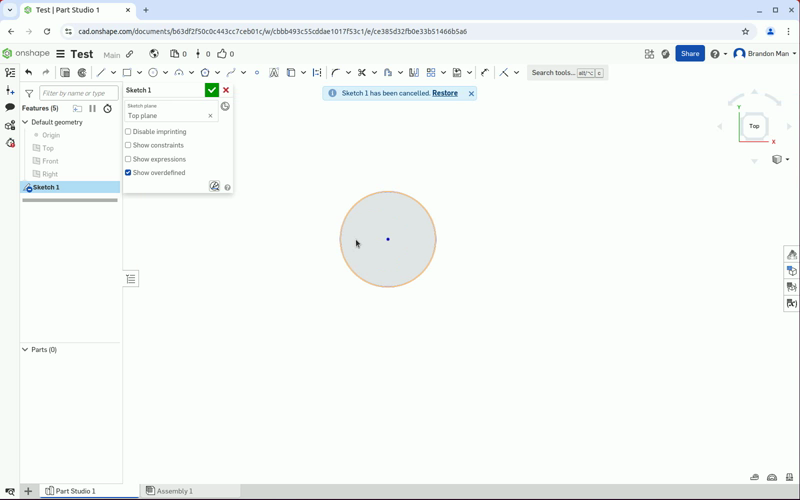
scroll(6)
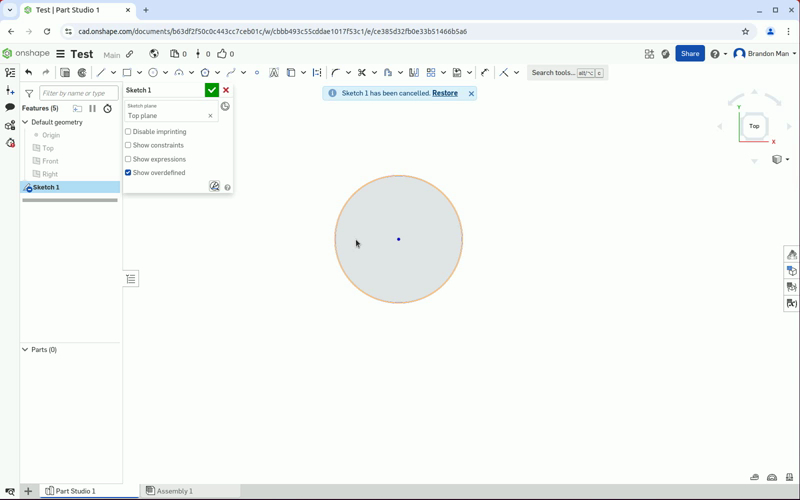
scroll(6)
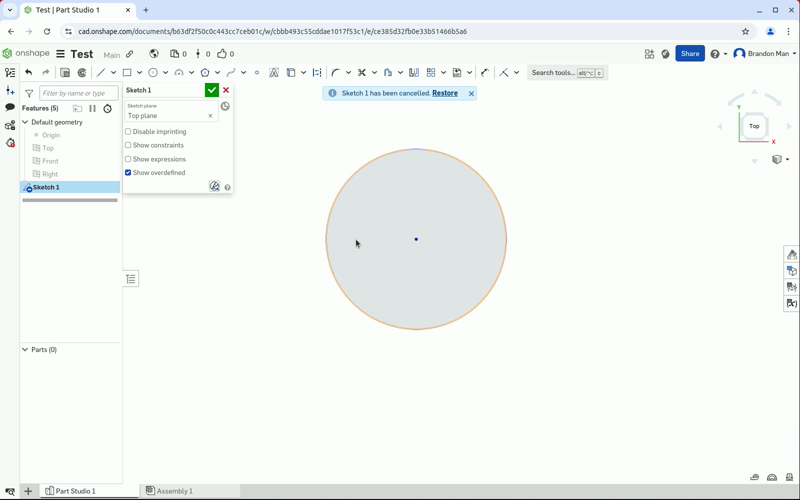
scroll(6)
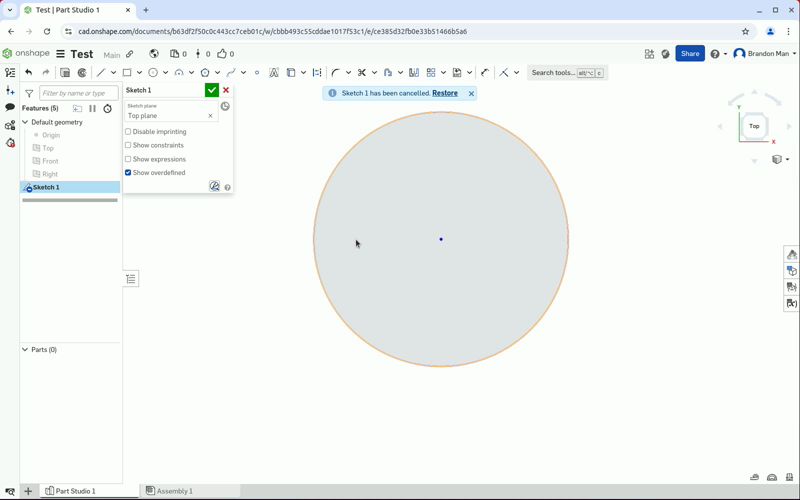
scroll(6)
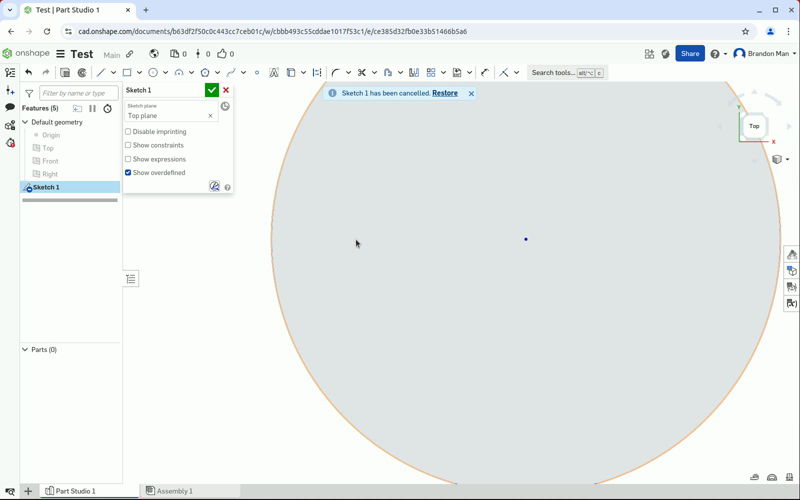
click(356, 239)
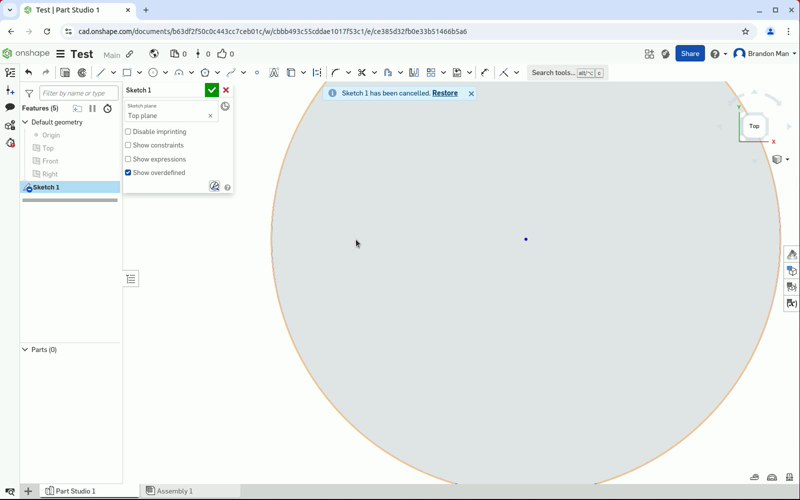
scroll(-6)
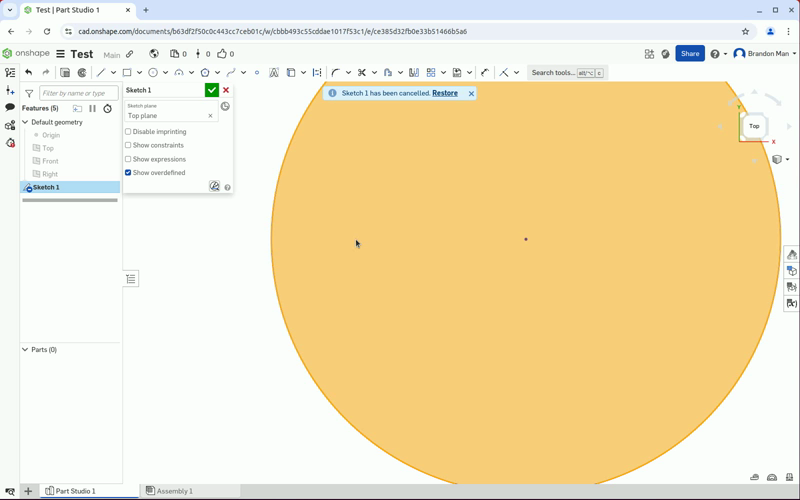
scroll(-6)
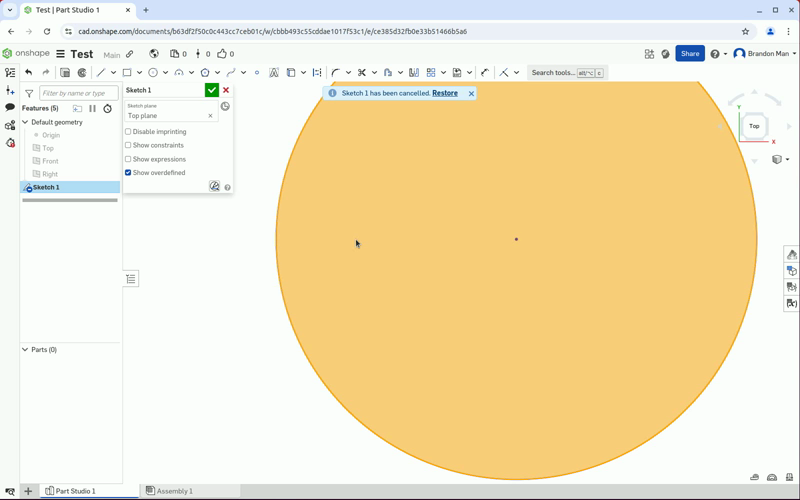
scroll(-6)
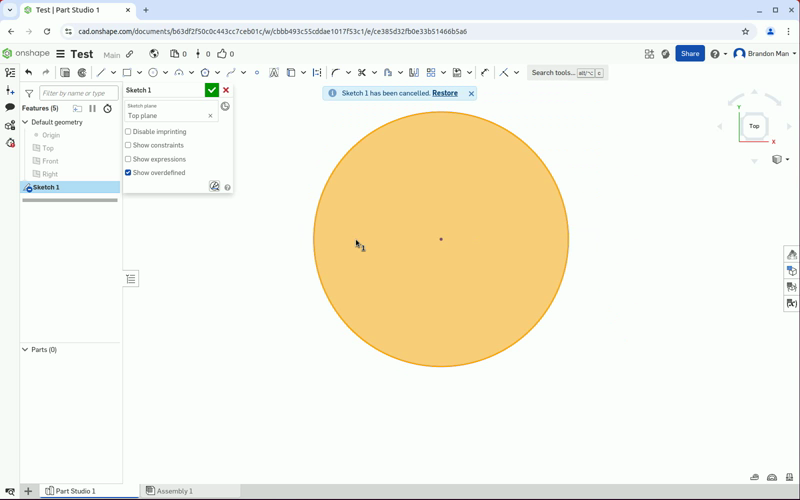
scroll(-6)
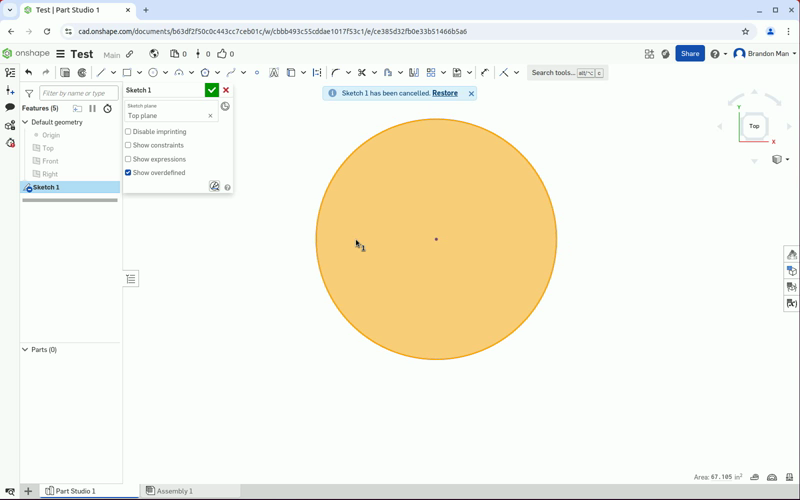
scroll(-6)
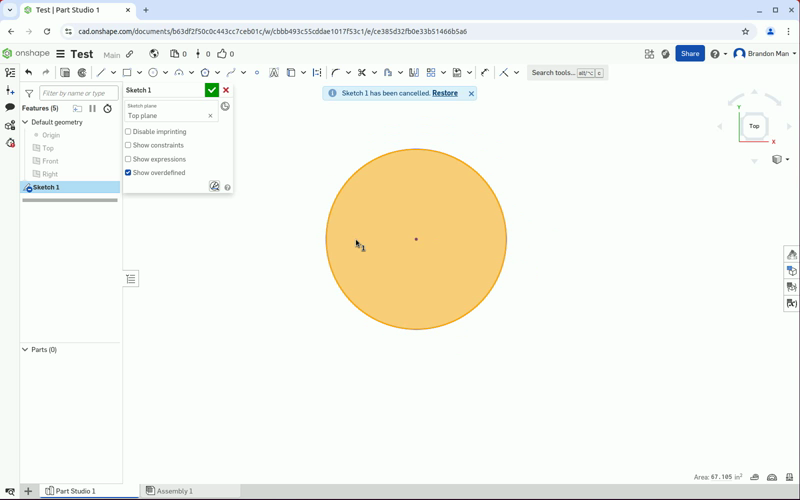
scroll(-6)
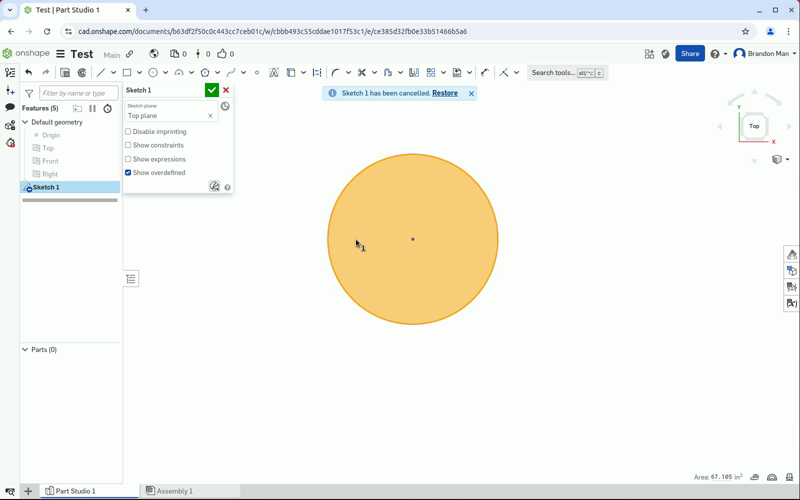
scroll(-6)
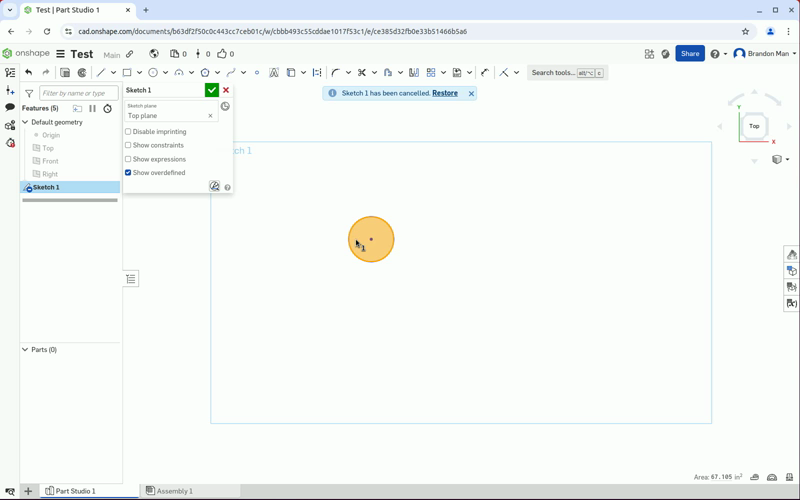
mouse_move(73, 352)
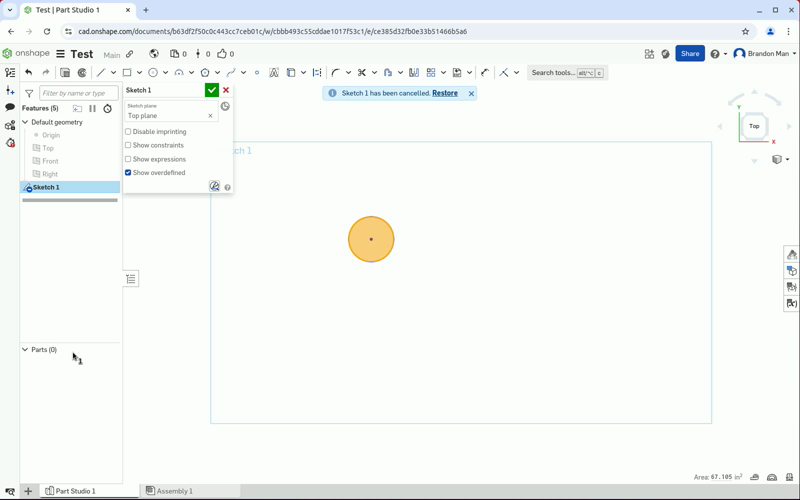
key(shift+y)
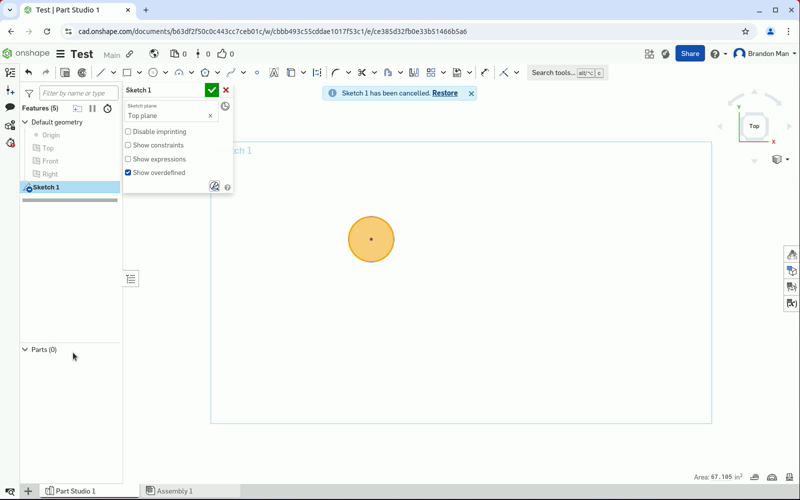
key(shift+e)
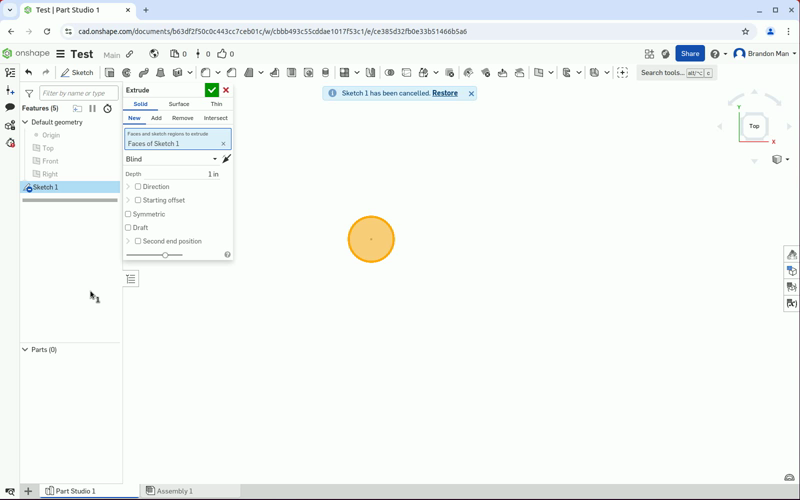
mouse_move(143, 106)
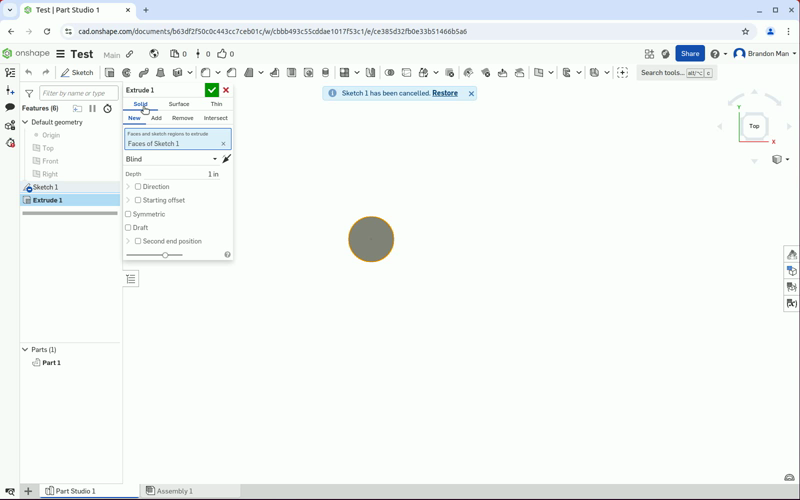
click(143, 106)
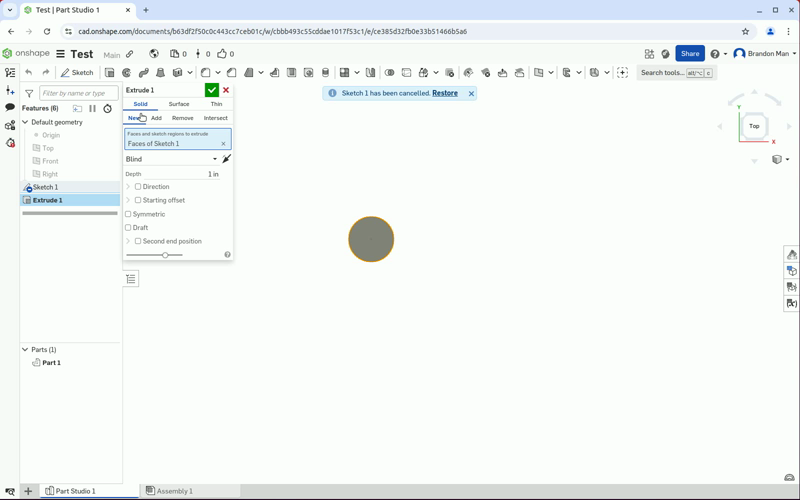
mouse_move(137, 120)
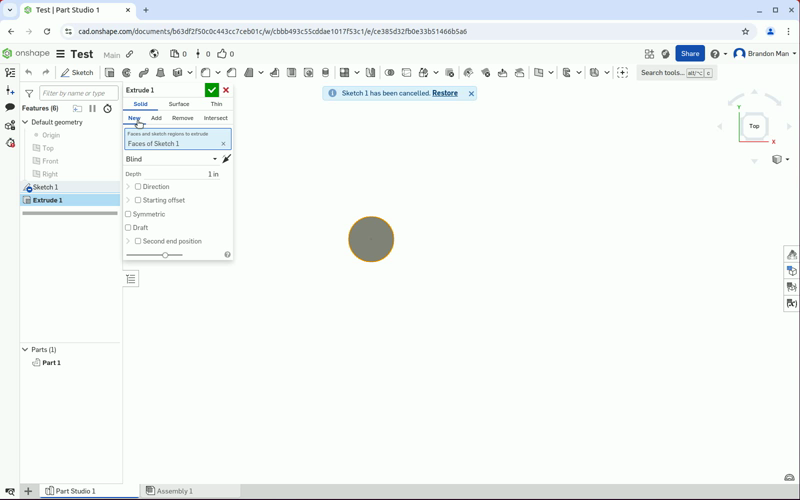
click(137, 120)
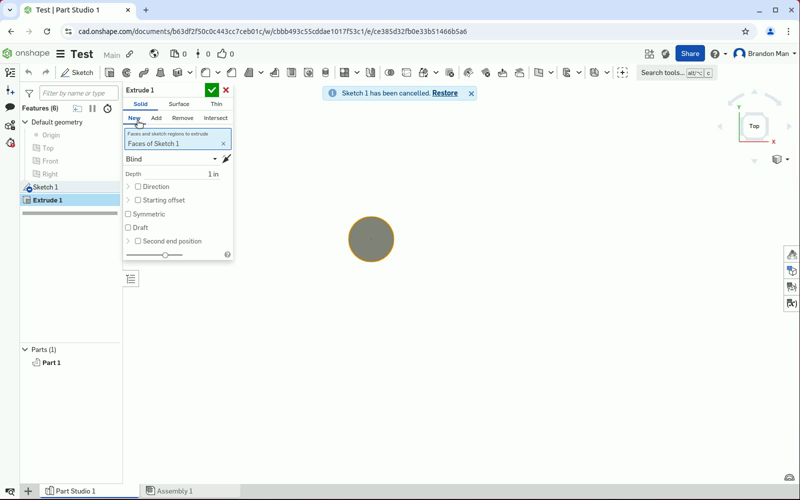
key(tab, 4)
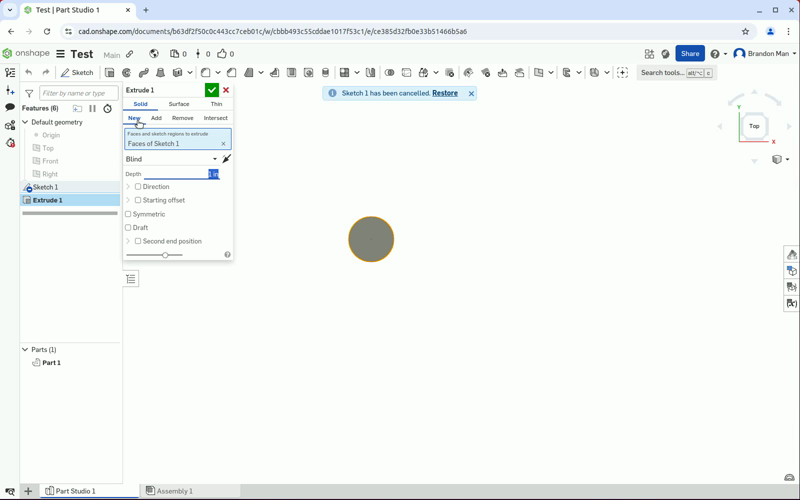
text(9.147)
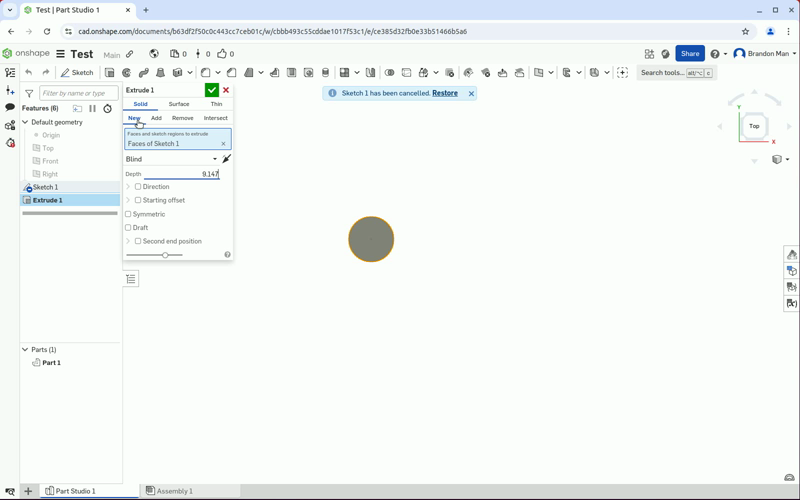
key(enter)
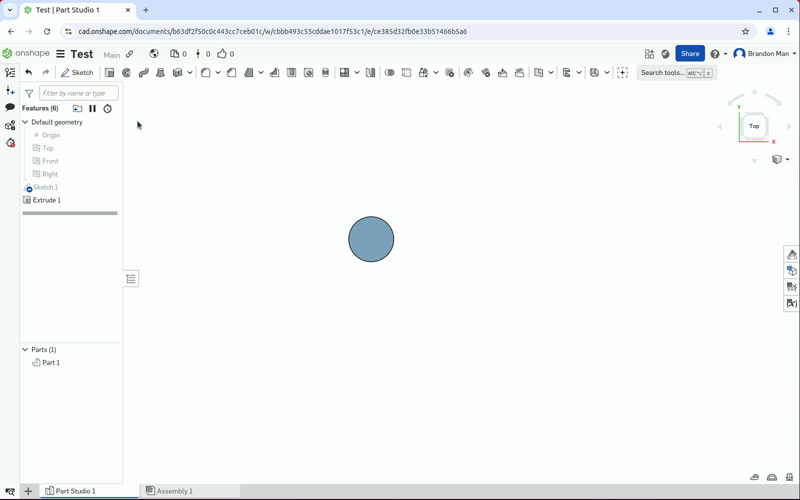
key(shift+h)
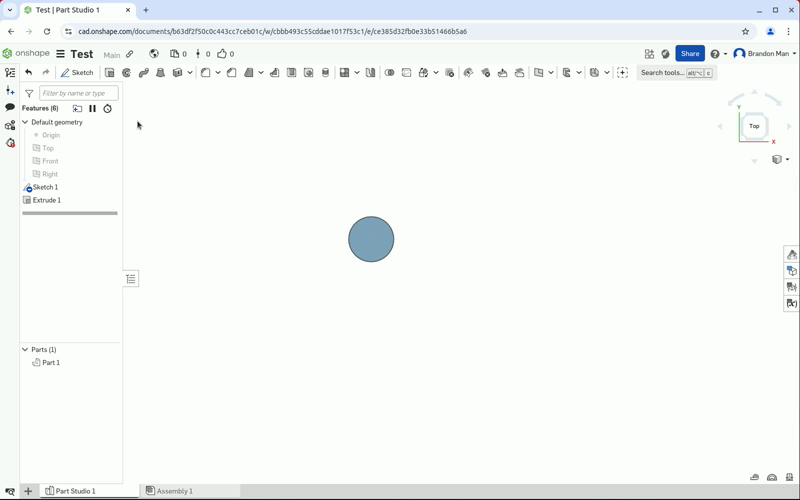
key(shift+h)
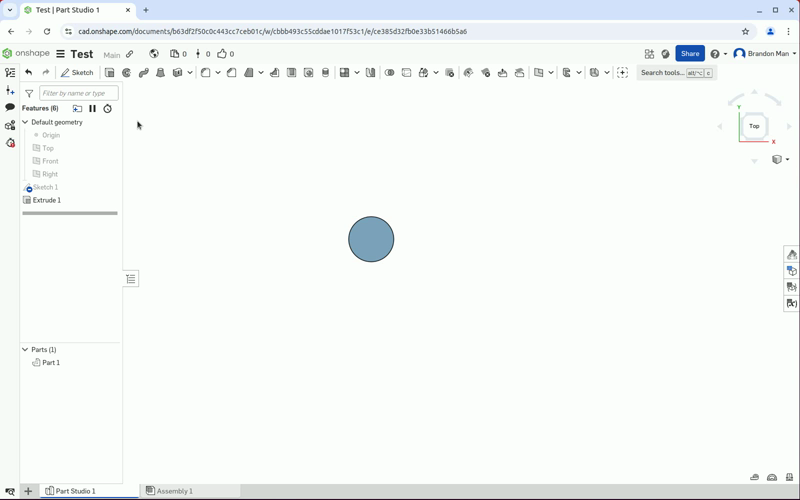
mouse_move(73, 189)
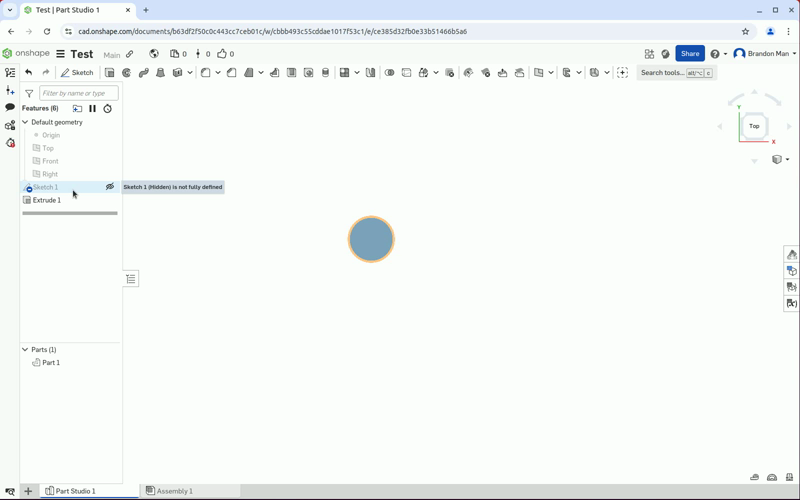
click(73, 189)
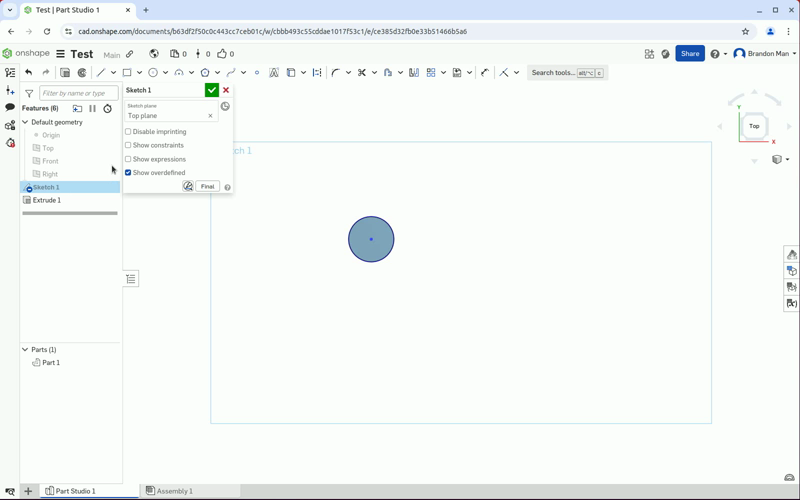
mouse_move(229, 92)
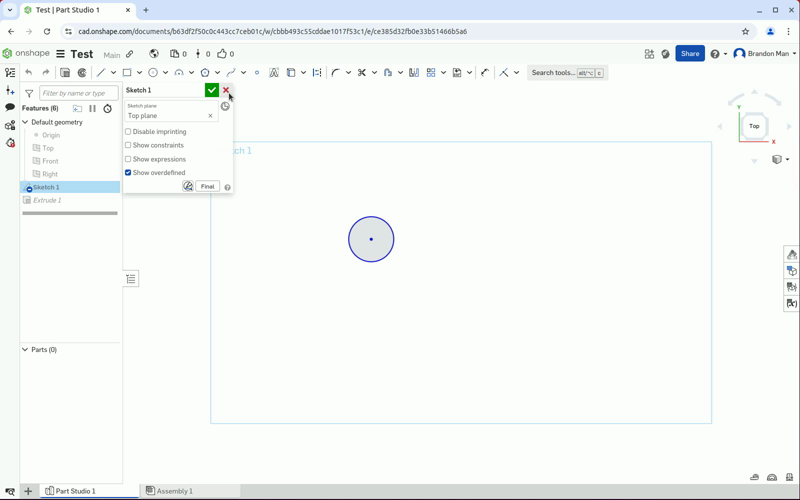
click(229, 92)
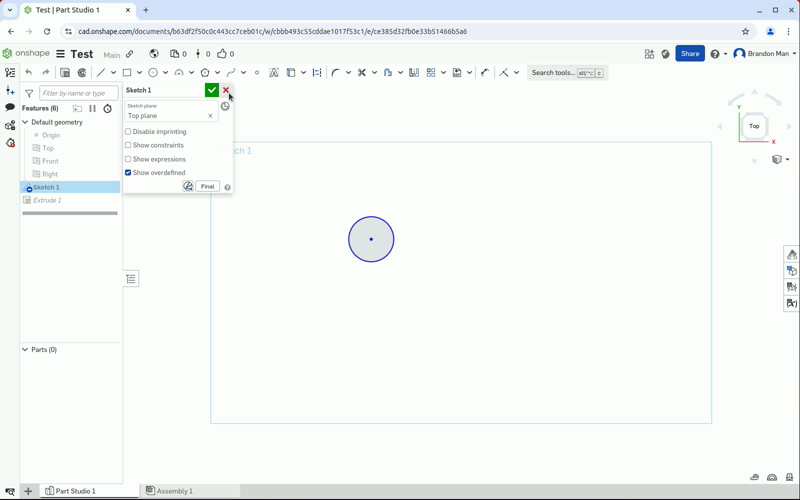
key(shift+s)
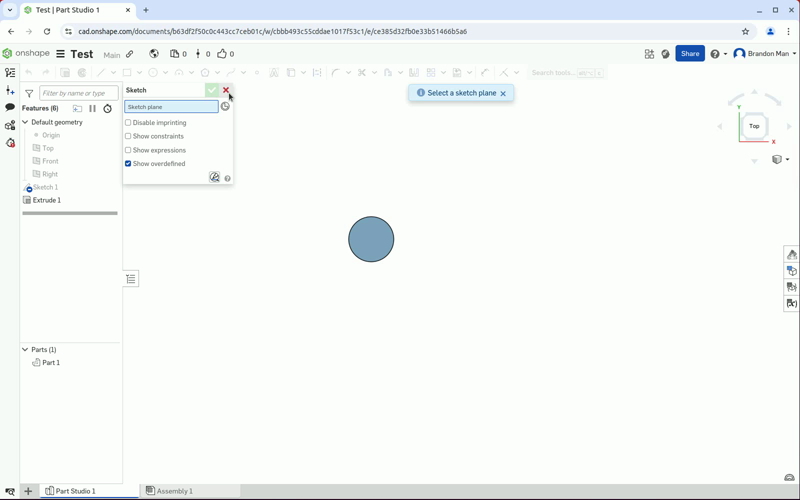
mouse_move(73, 150)
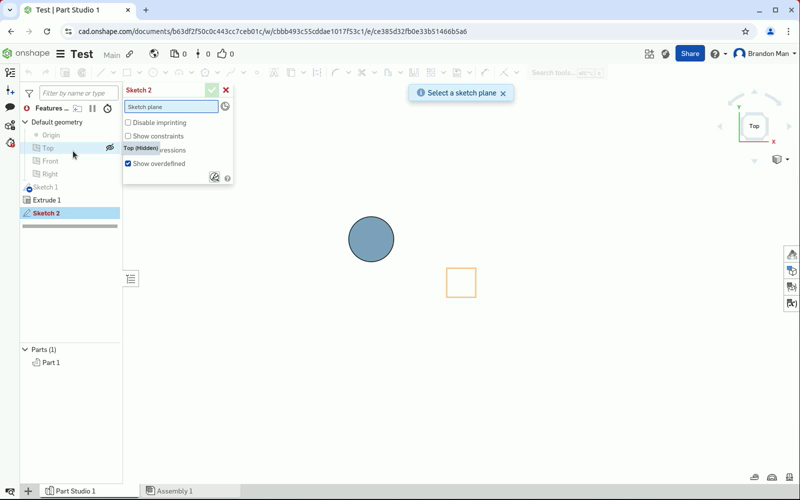
click(73, 150)
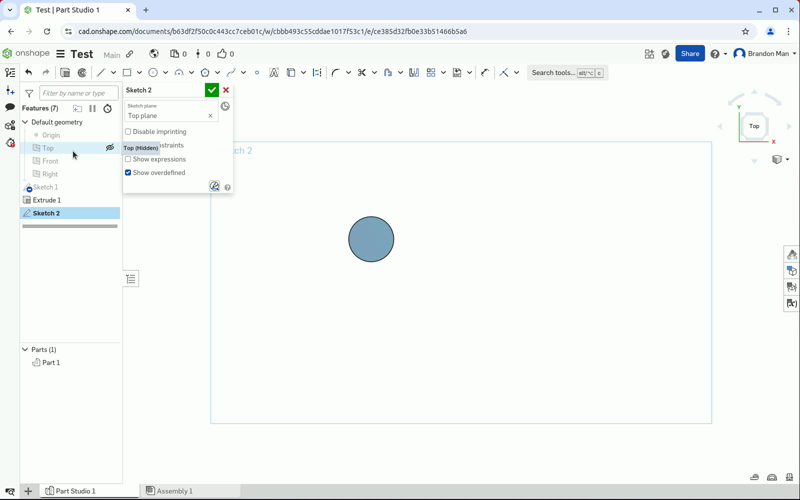
mouse_move(73, 352)
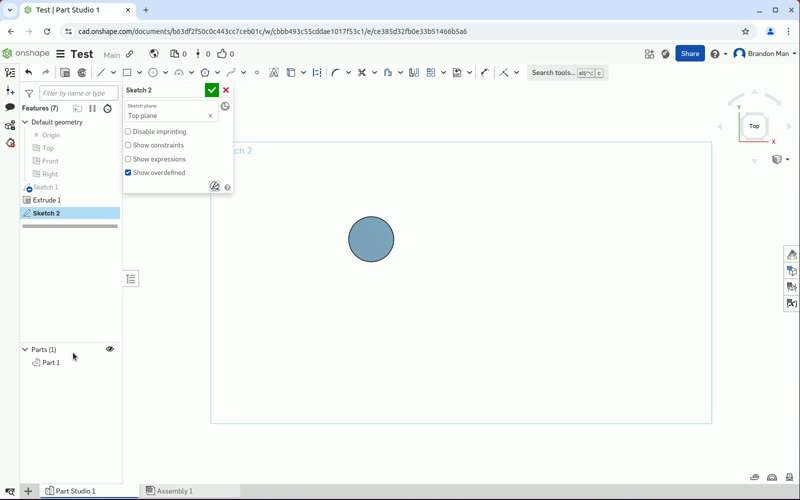
key(y)
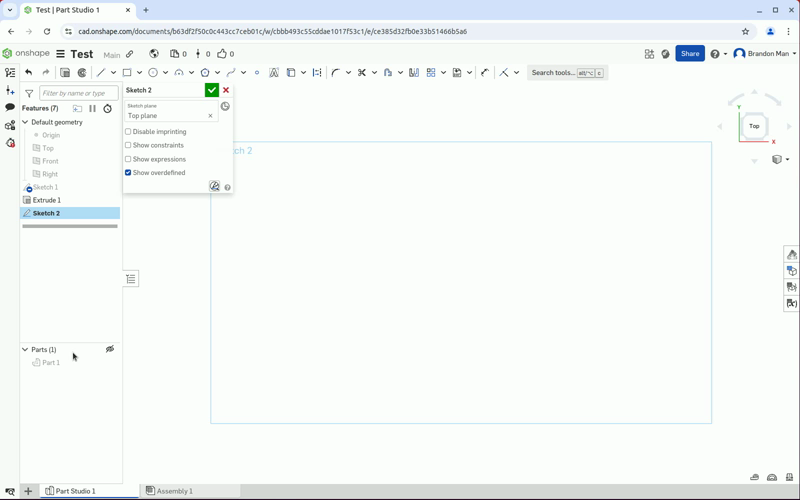
key(l)
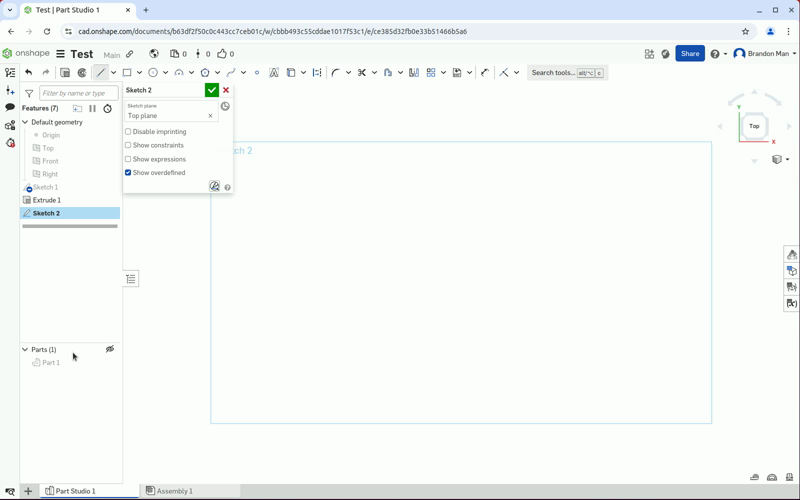
key_down(shift)
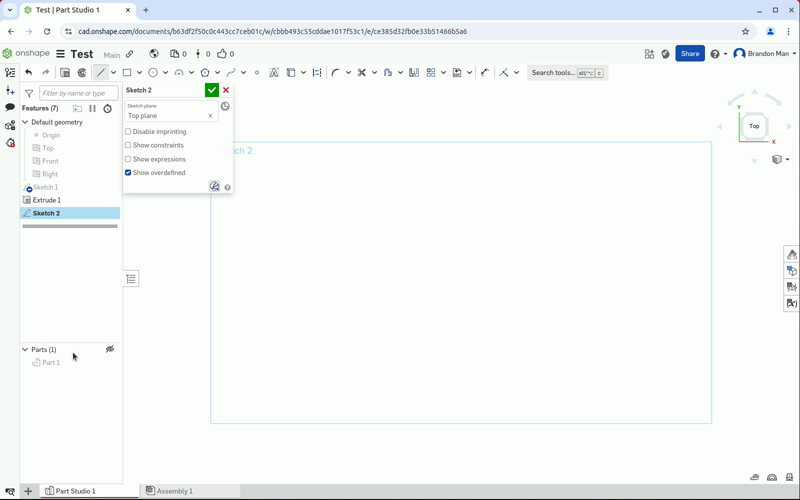
mouse_move(484, 255)
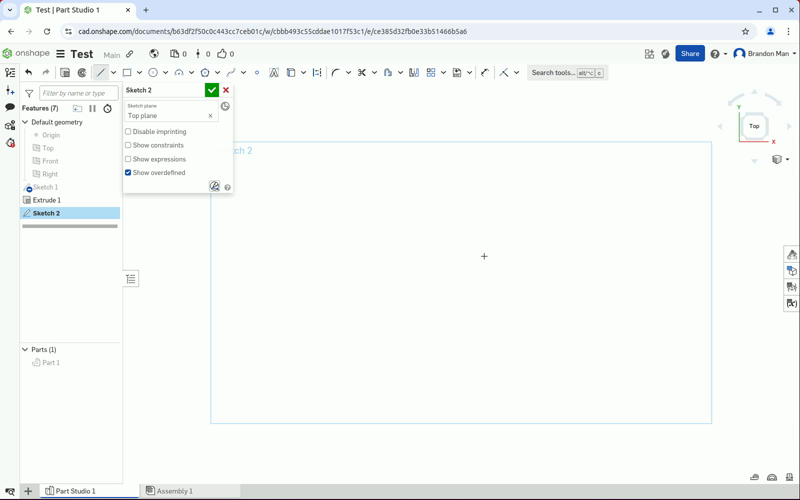
click(484, 255)
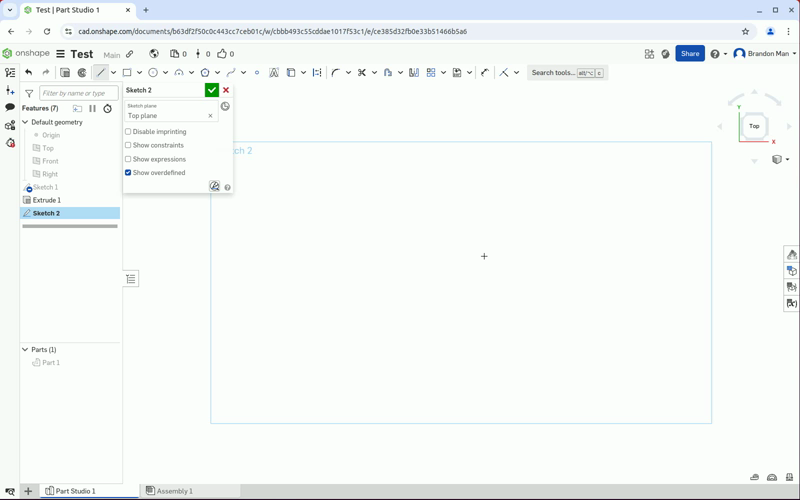
key_up(shift)
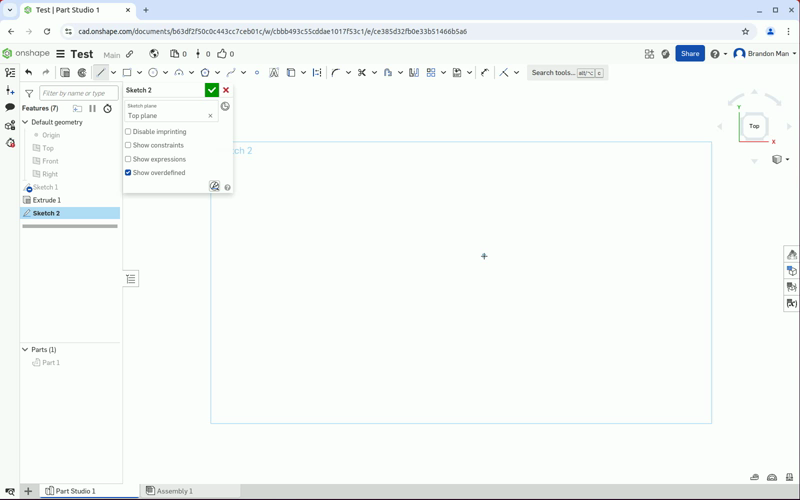
key_down(shift)
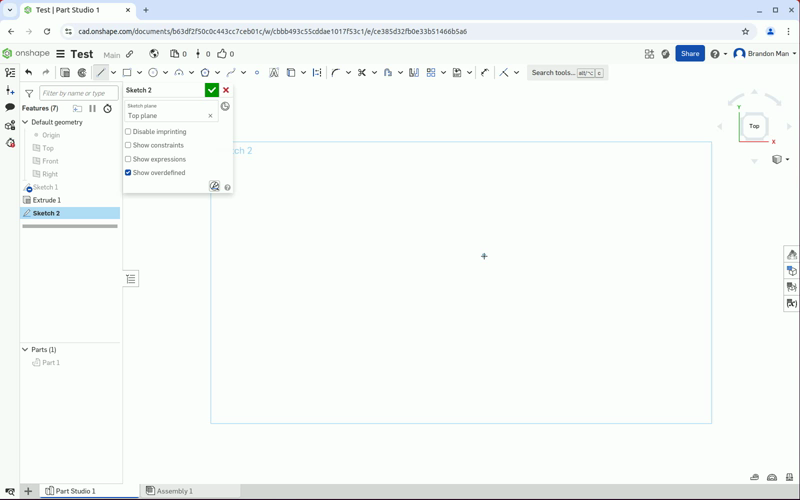
mouse_move(514, 255)
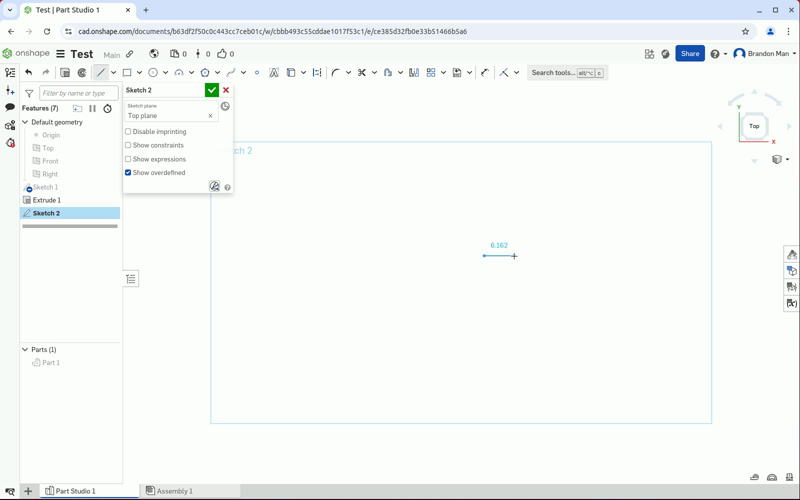
mouse_move(529, 255)
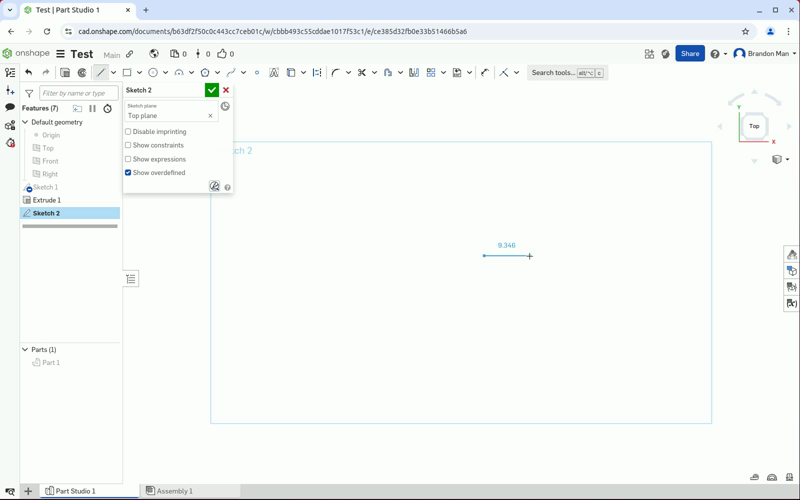
click(529, 255)
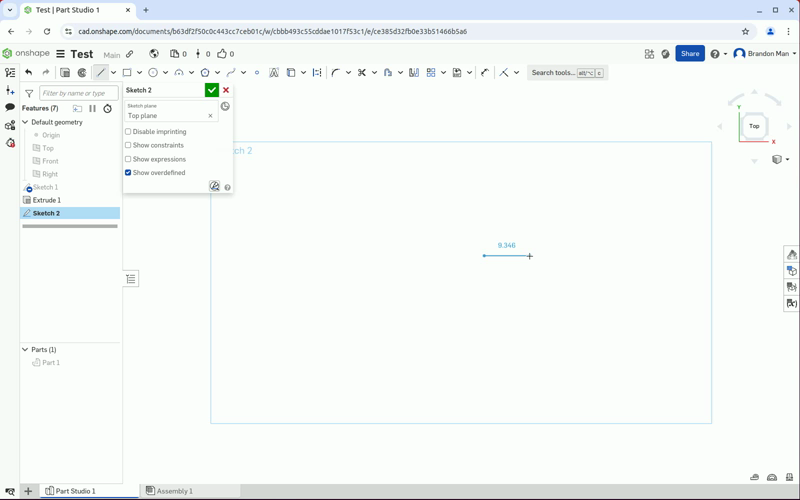
key_up(shift)
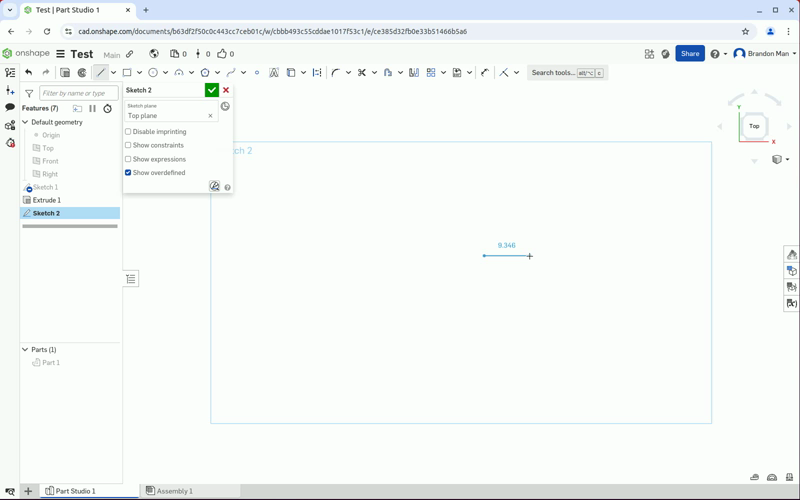
key_down(shift)
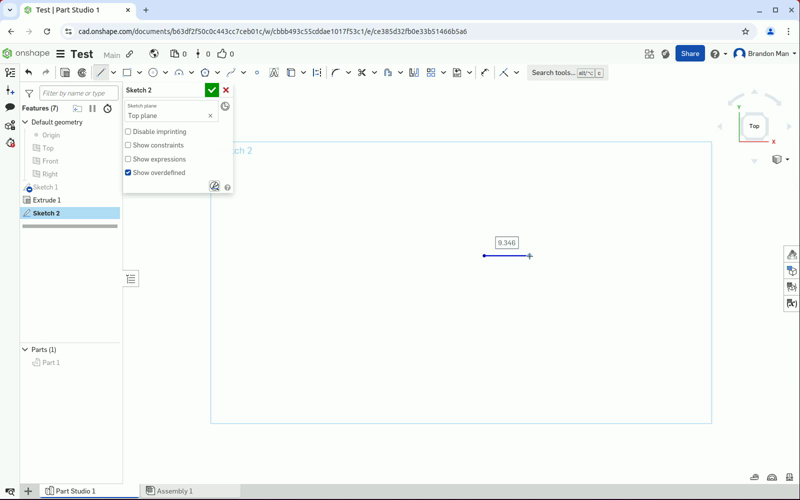
mouse_move(559, 255)
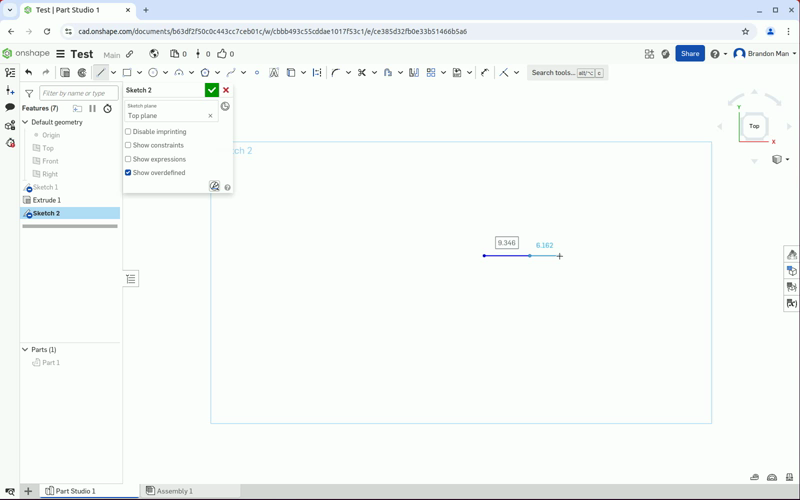
mouse_move(529, 210)
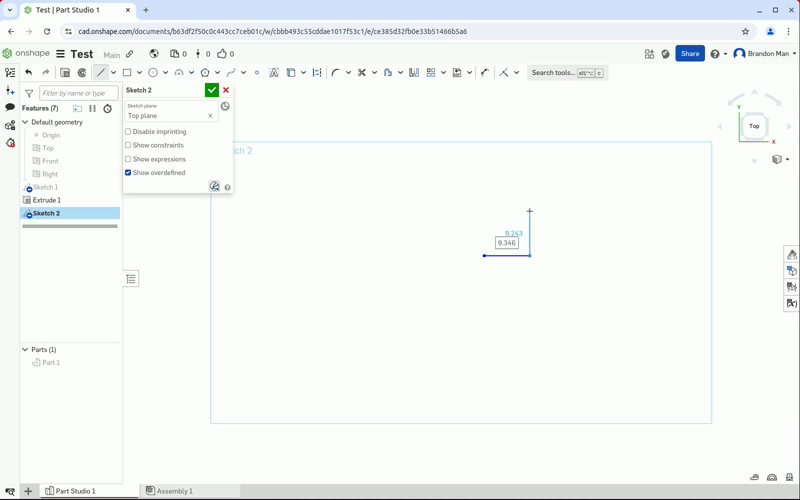
click(529, 210)
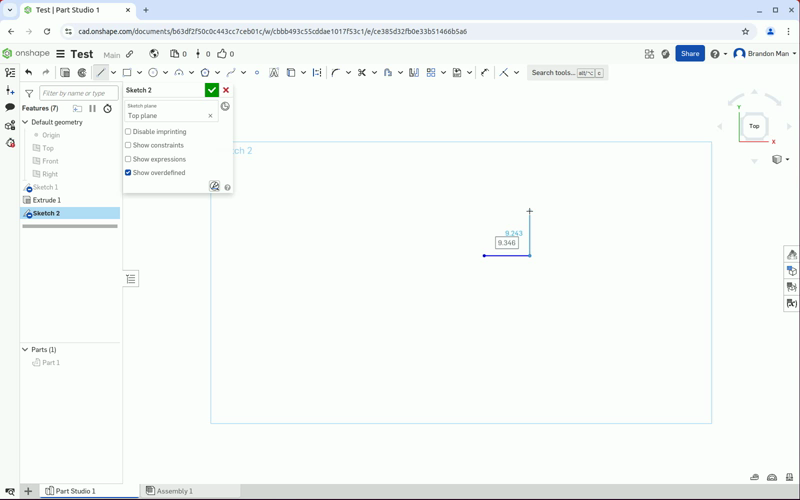
key_up(shift)
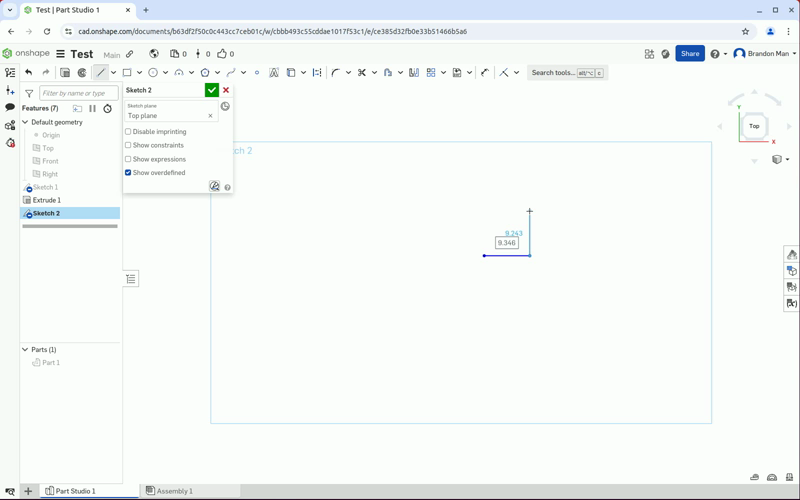
key_down(shift)
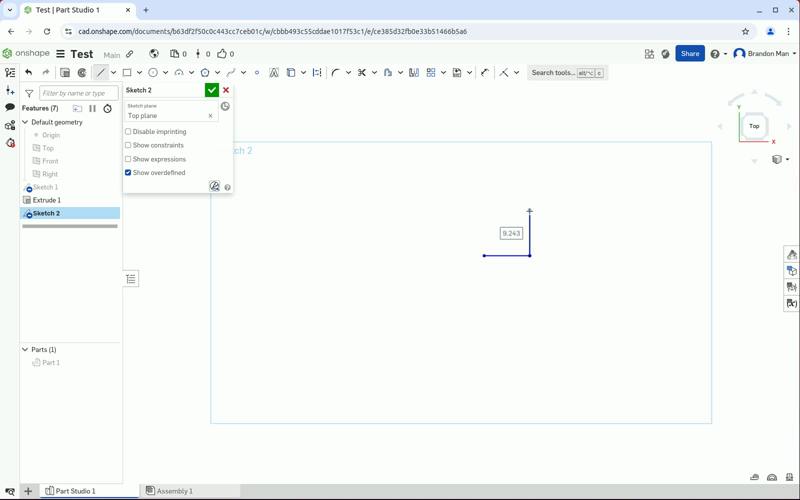
mouse_move(559, 210)
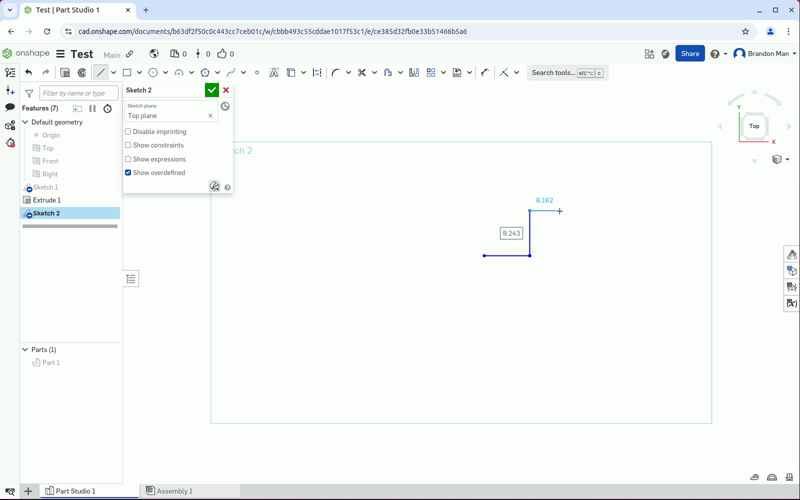
mouse_move(484, 210)
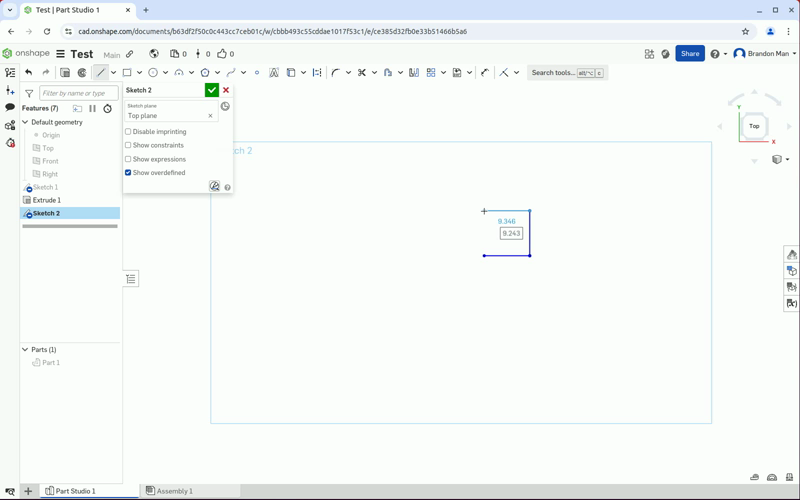
click(484, 210)
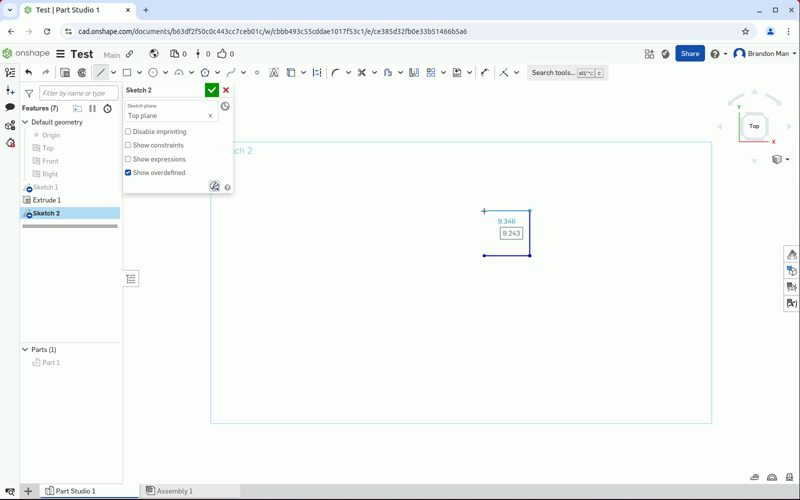
key_up(shift)
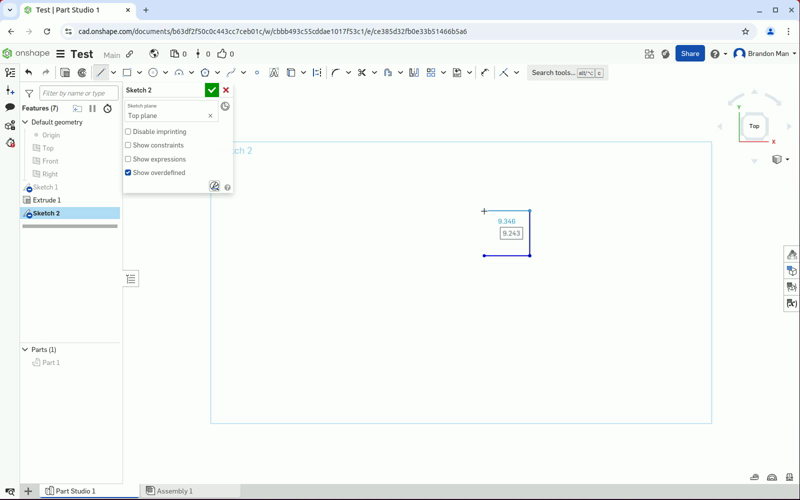
mouse_move(514, 210)
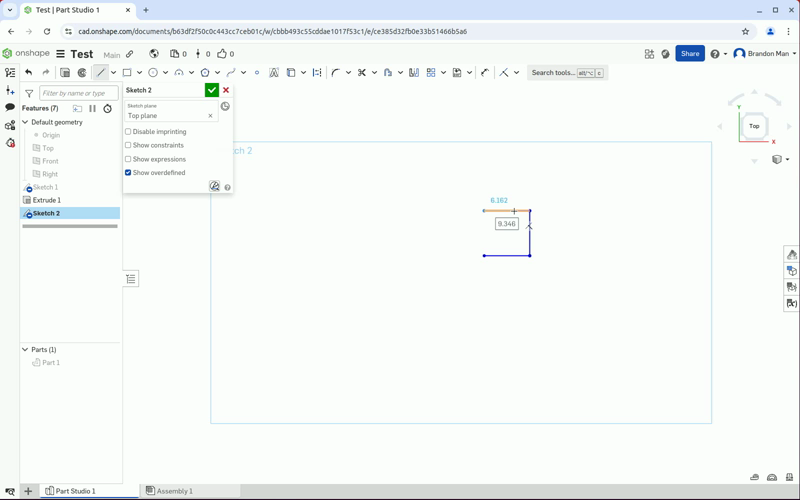
key_down(shift)
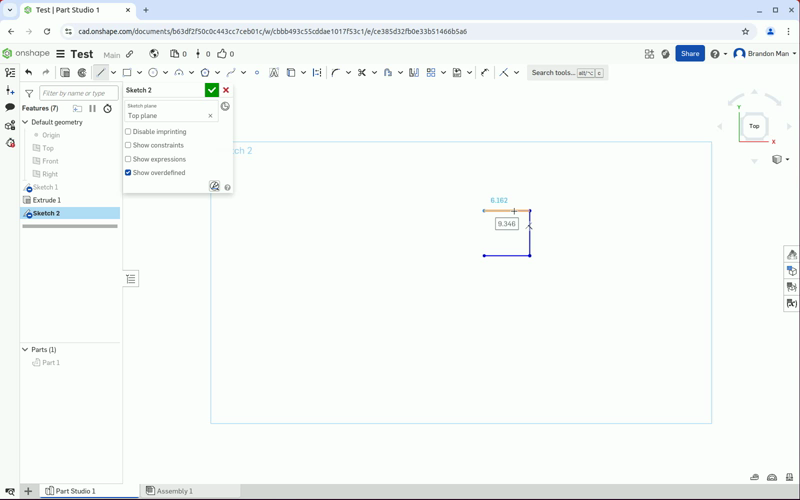
mouse_move(484, 255)
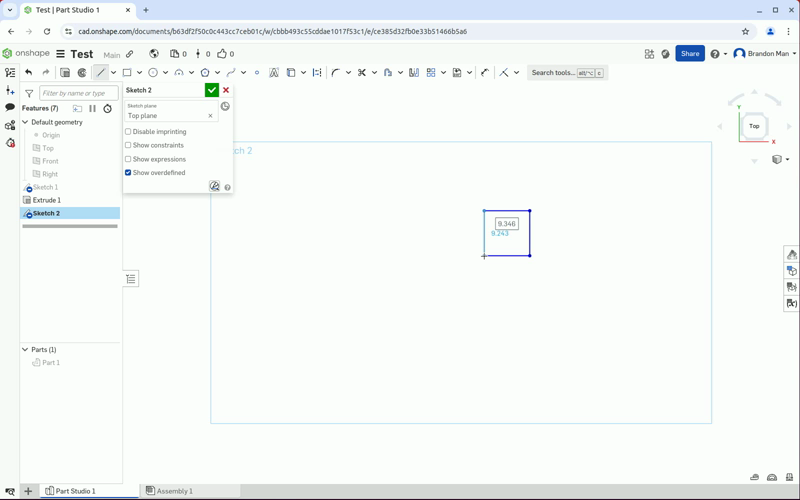
key_up(shift)
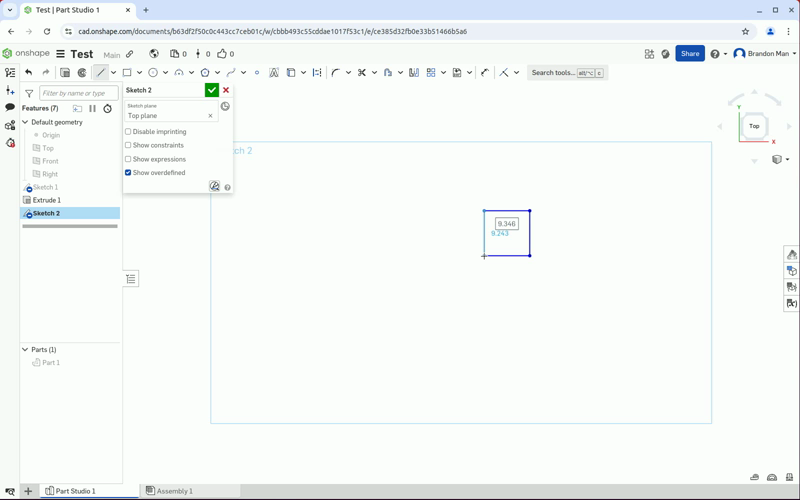
click(484, 255)
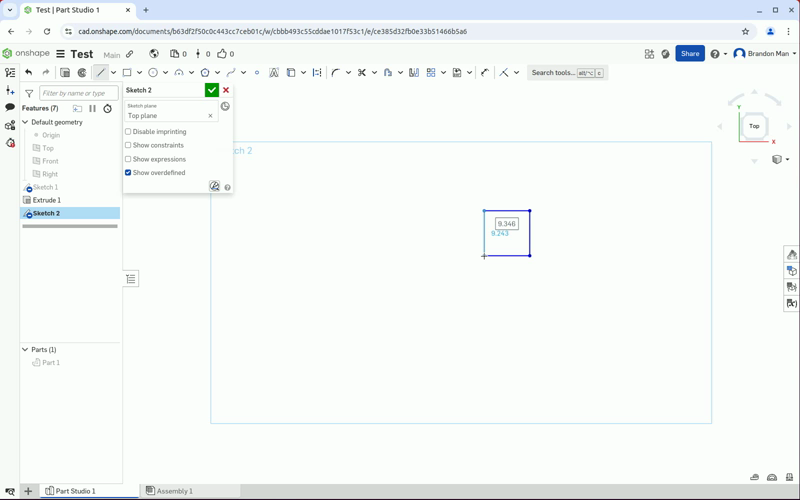
key(esc)
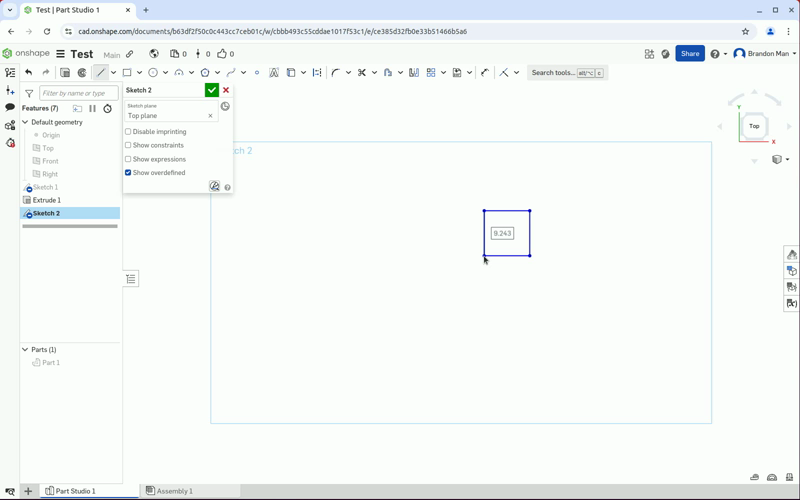
mouse_move(510, 238)
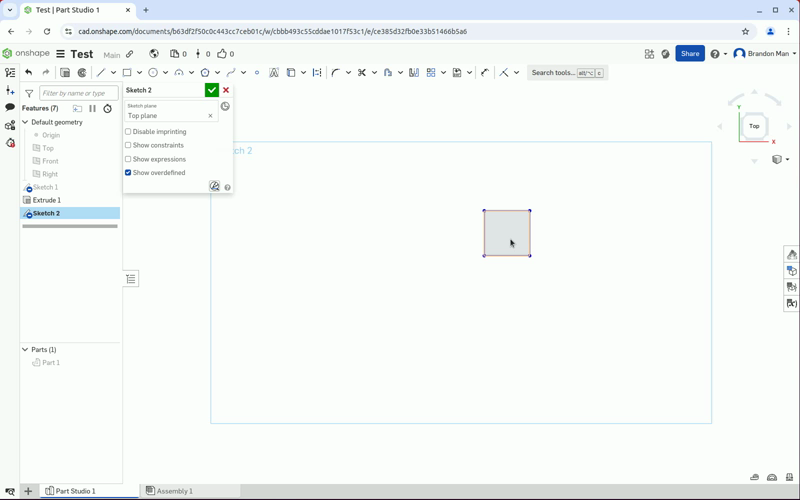
click(510, 238)
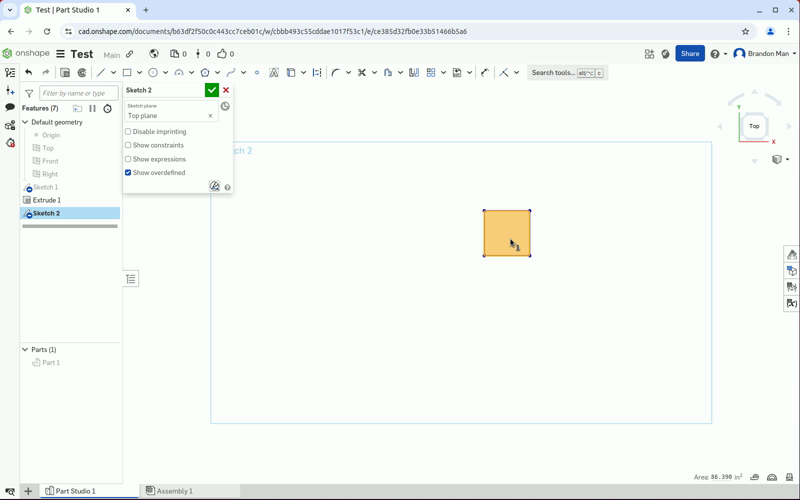
mouse_move(73, 352)
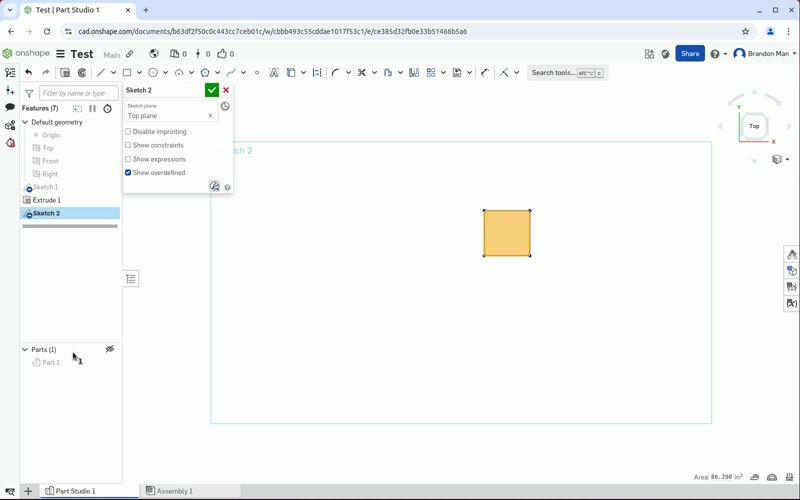
key(shift+y)
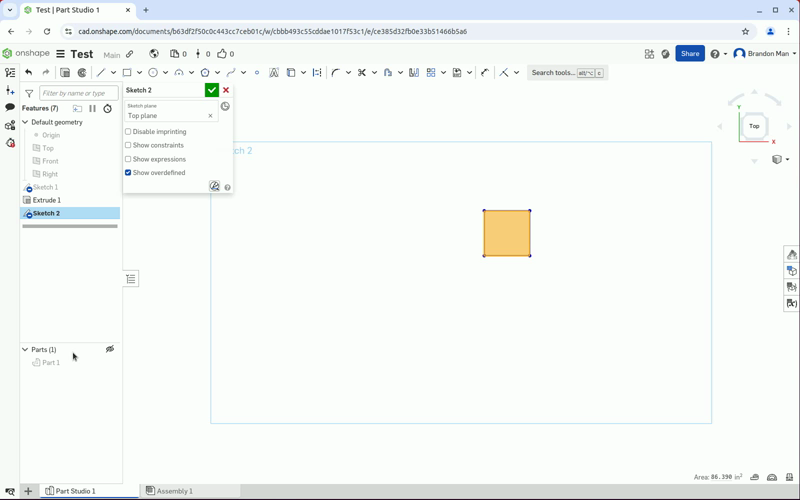
key(shift+e)
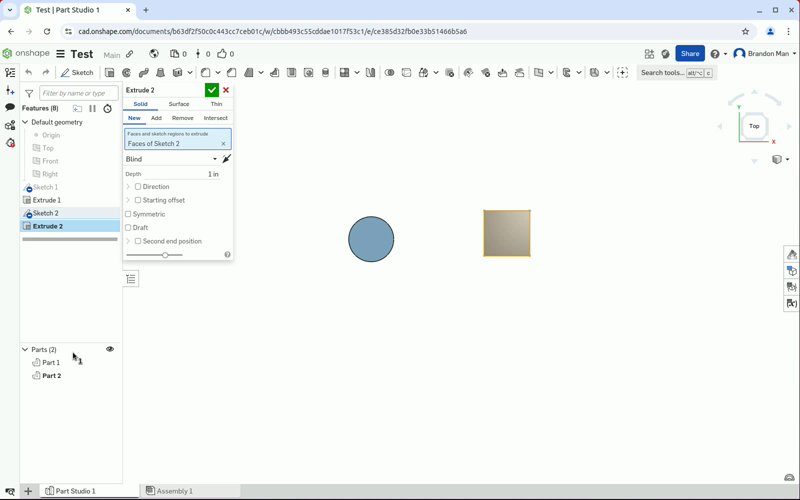
mouse_move(143, 106)
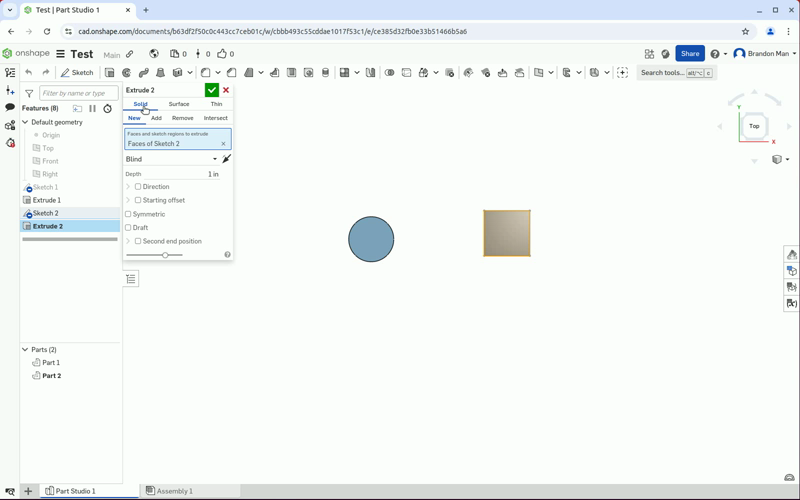
click(143, 106)
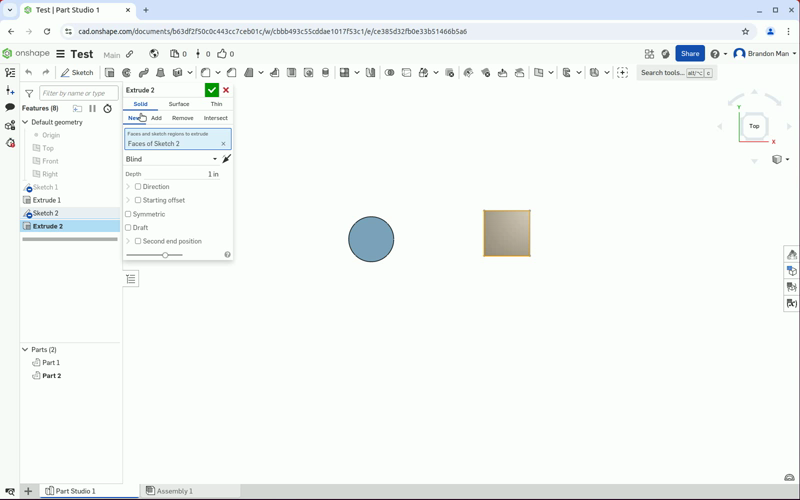
mouse_move(137, 120)
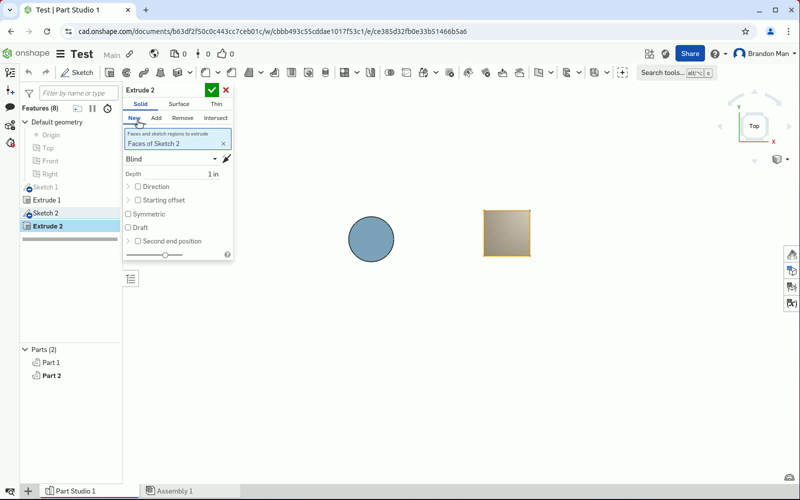
click(137, 120)
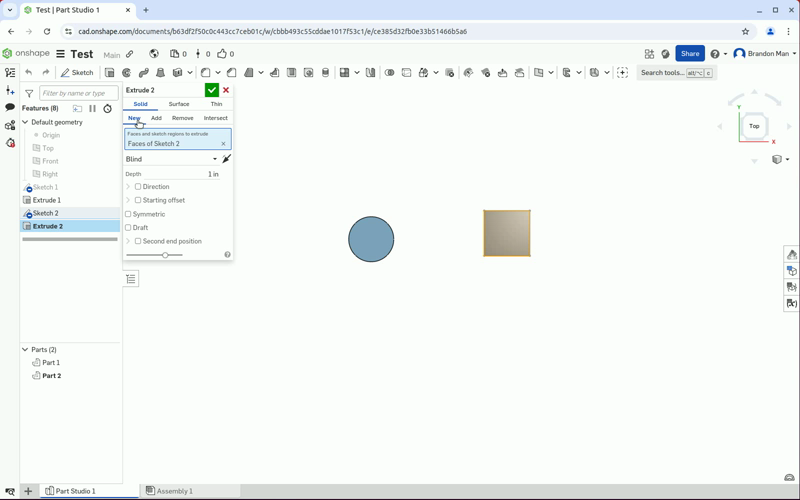
key(tab, 4)
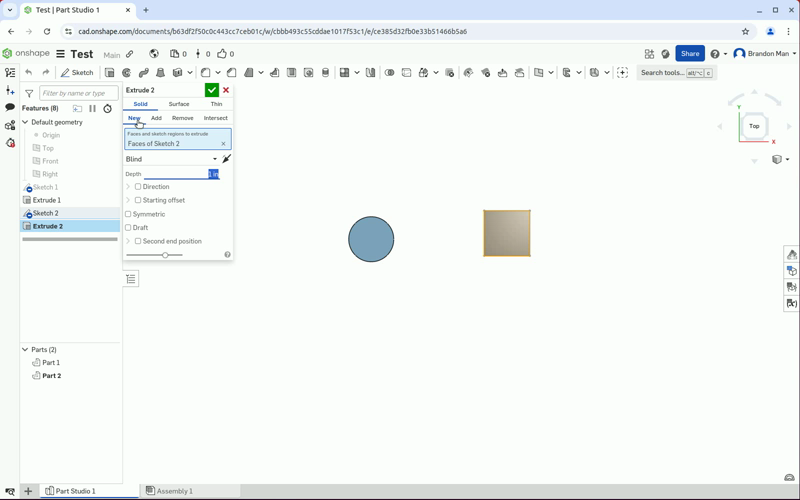
text(9.147)
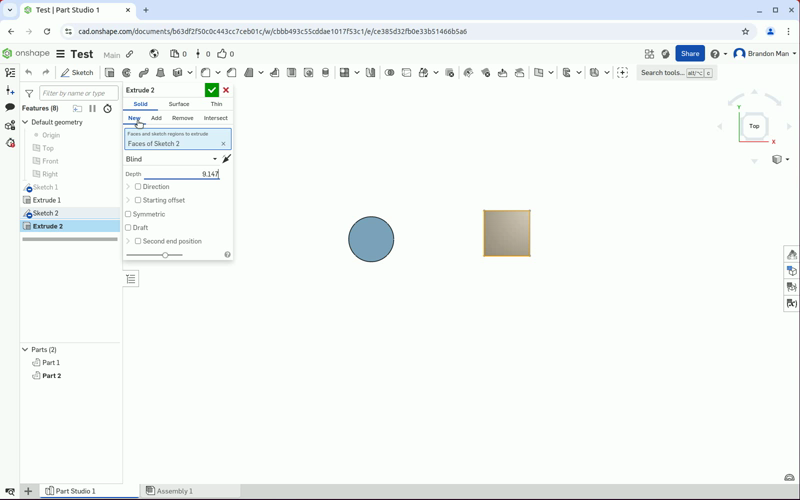
key(enter)
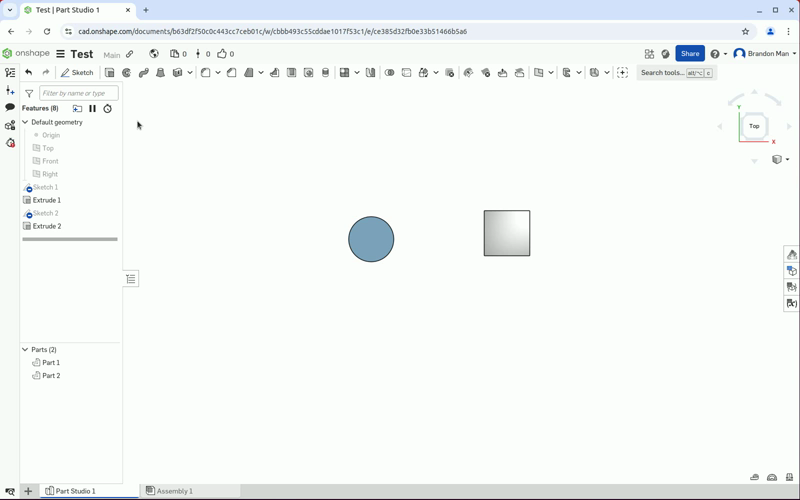
key(shift+h)
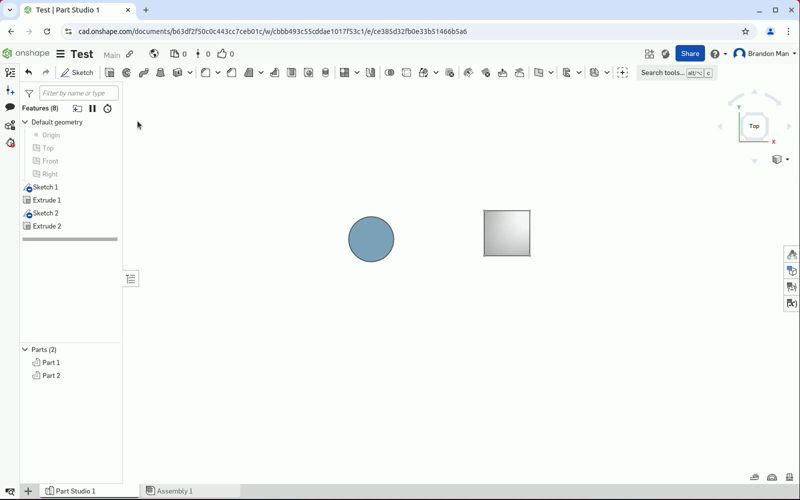
key(shift+h)
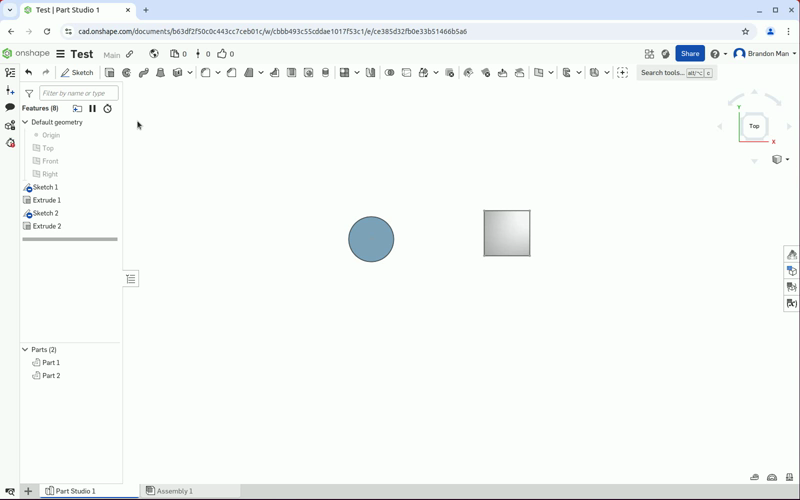
key(shift+7)
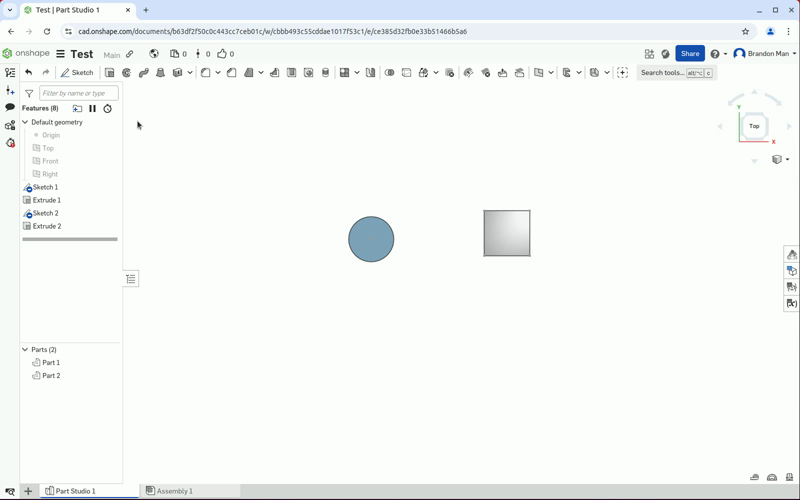
key(up, 3)
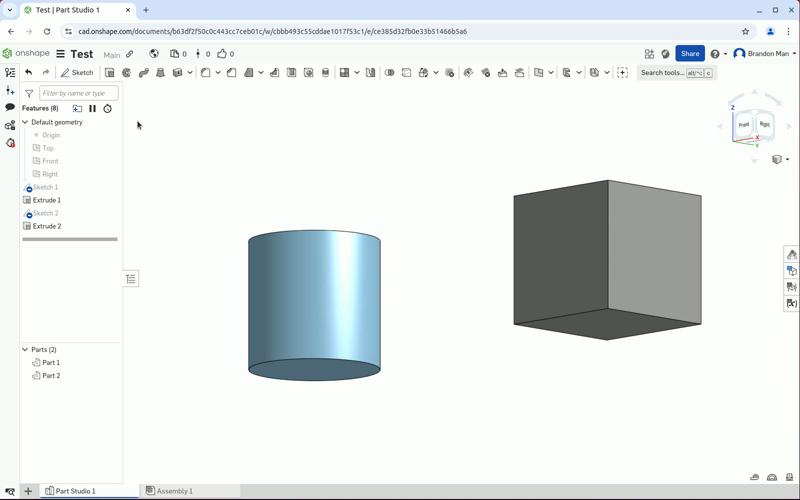
key(left, 3)
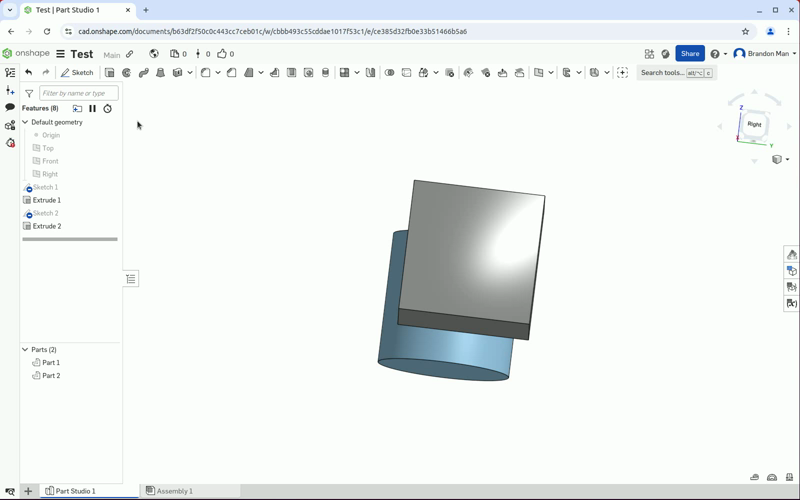
key(right, 3)
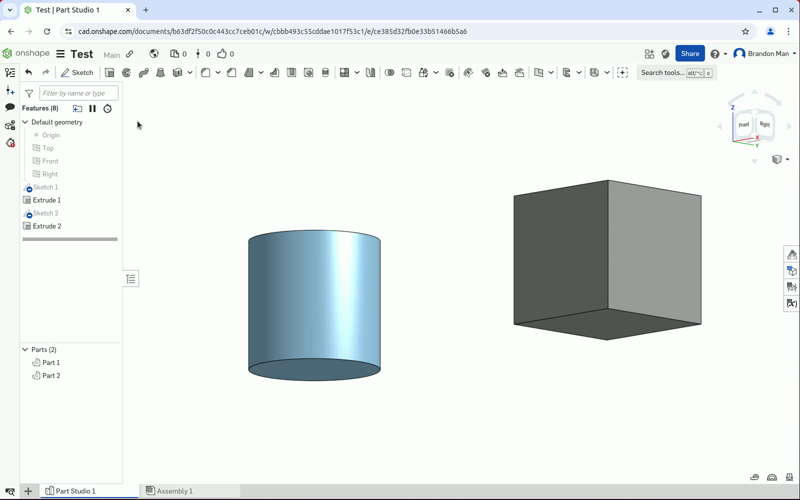
key(down, 3)
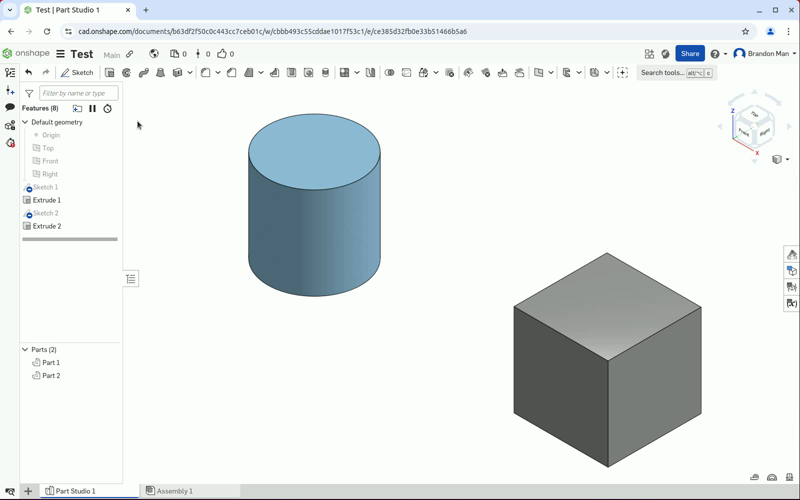
mouse_move(73, 189)
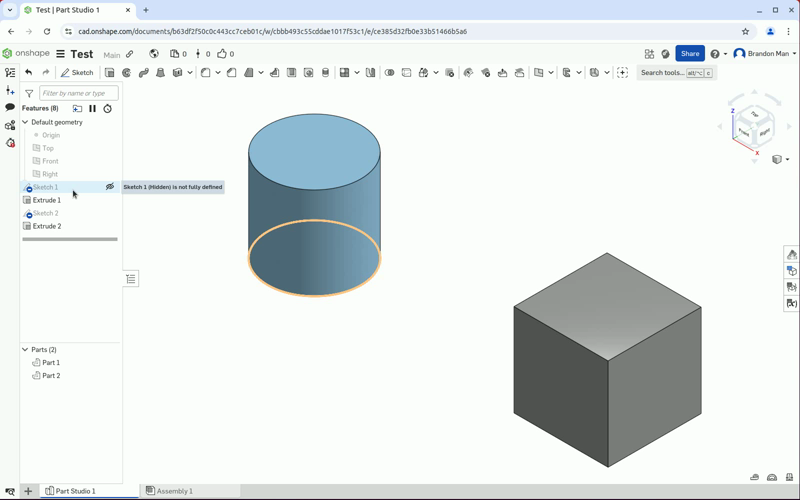
click(73, 189)